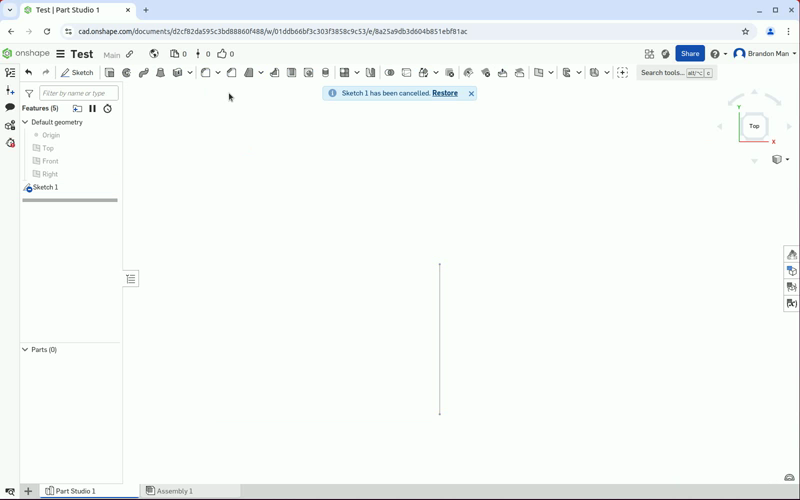
key(shift+h)
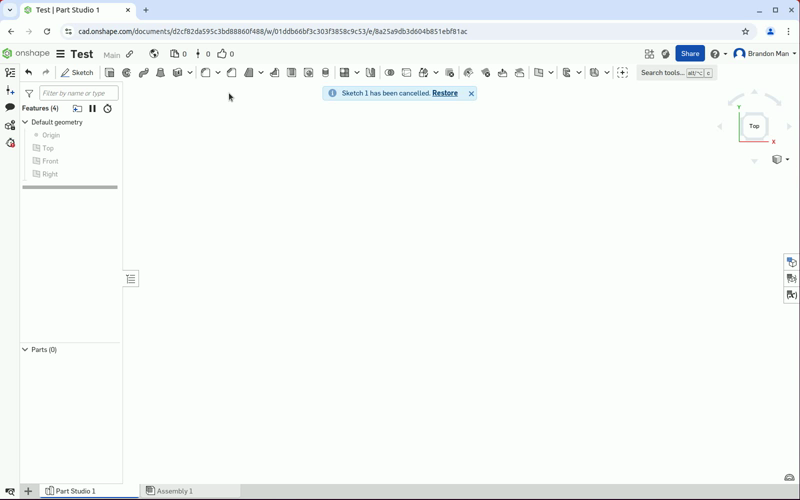
mouse_move(73, 352)
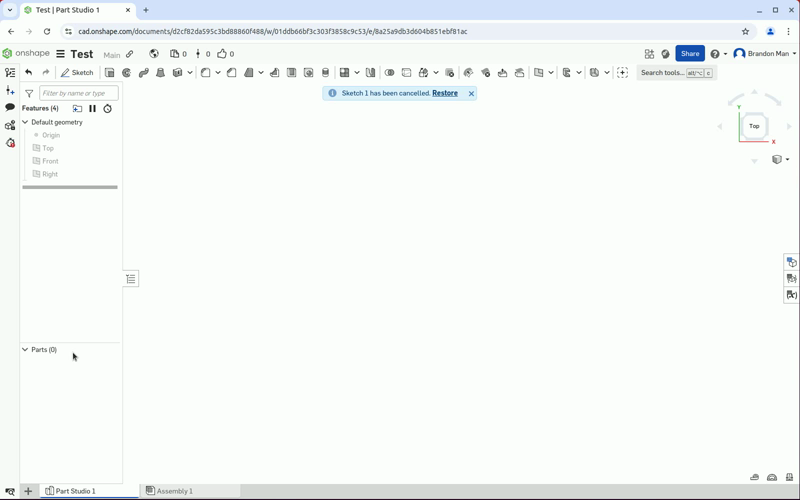
key(y)
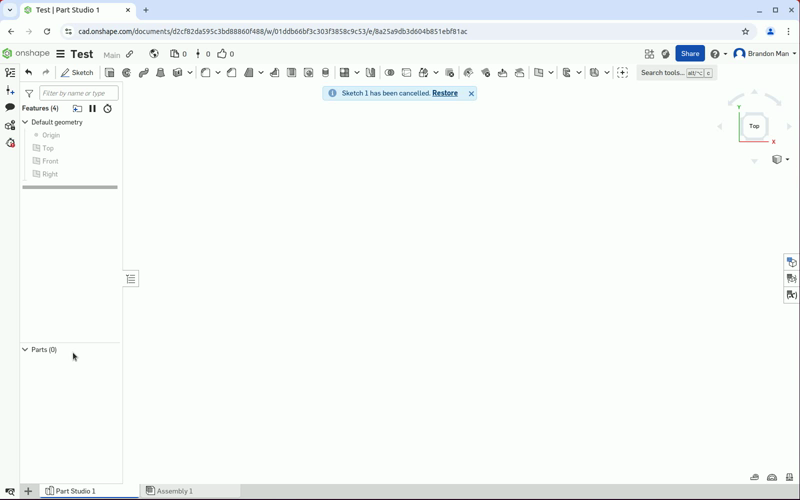
key(shift+p)
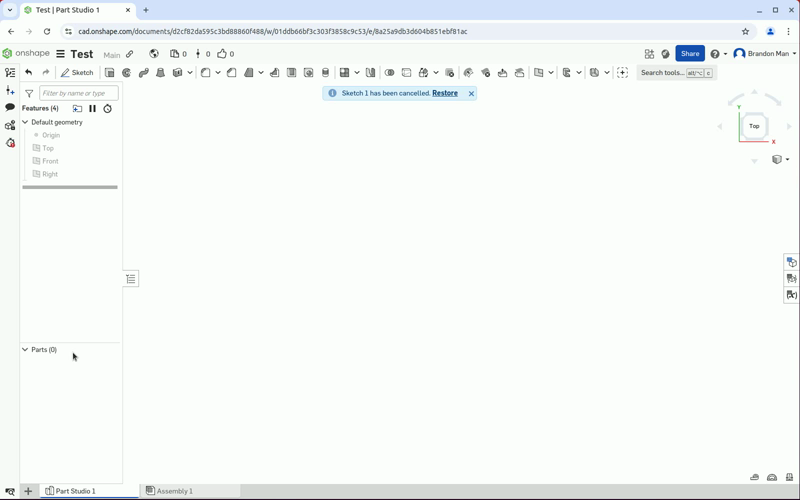
key(space)
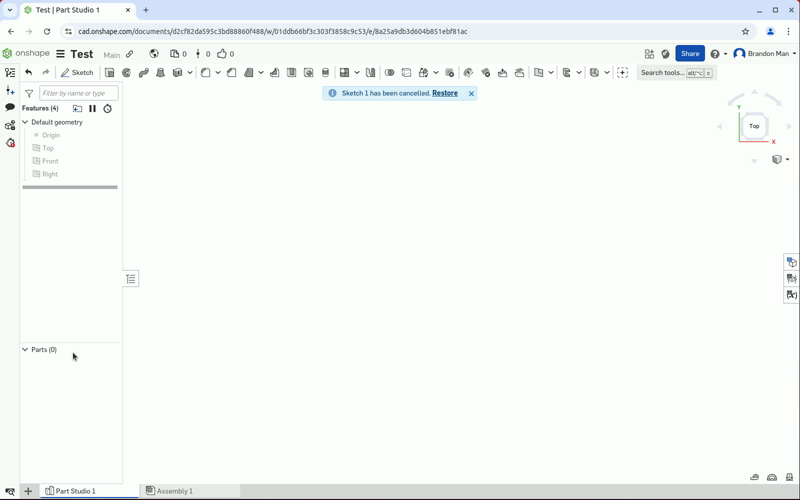
key_down(shift)
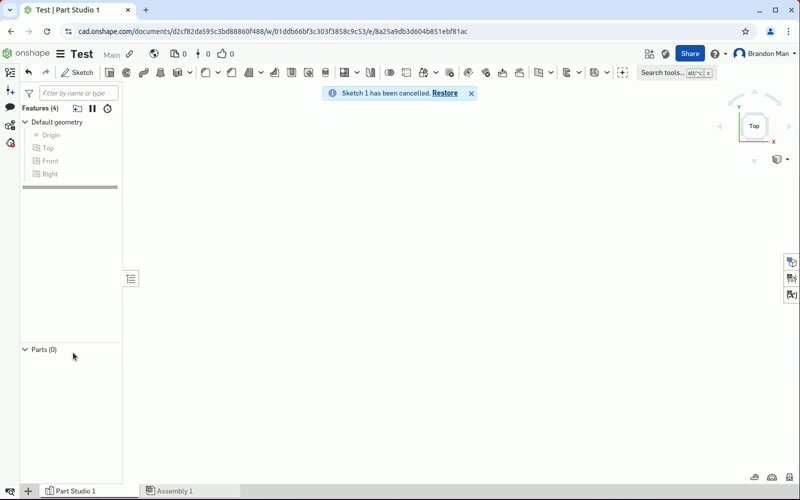
key(up)
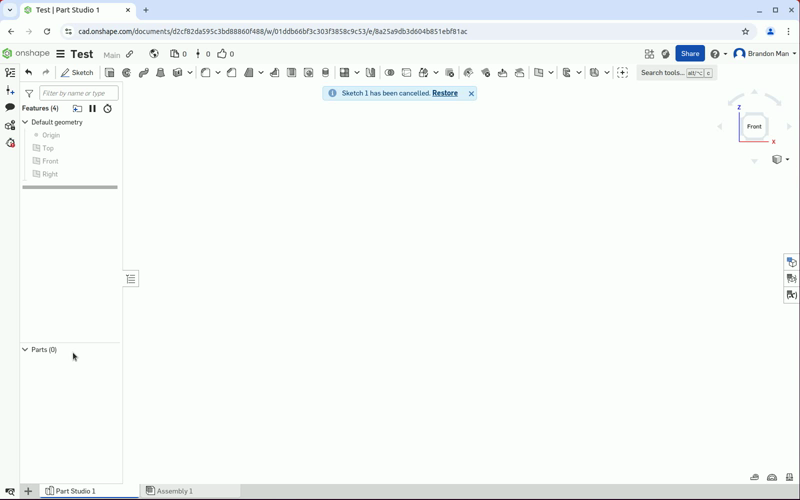
key_up(shift)
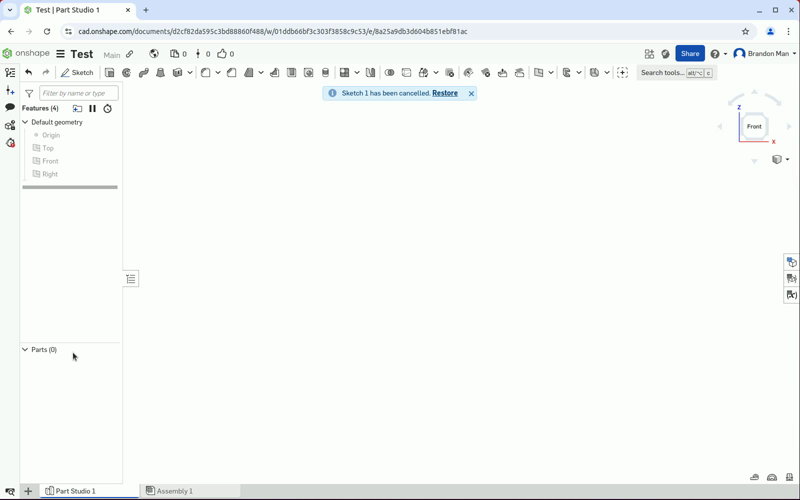
mouse_move(73, 352)
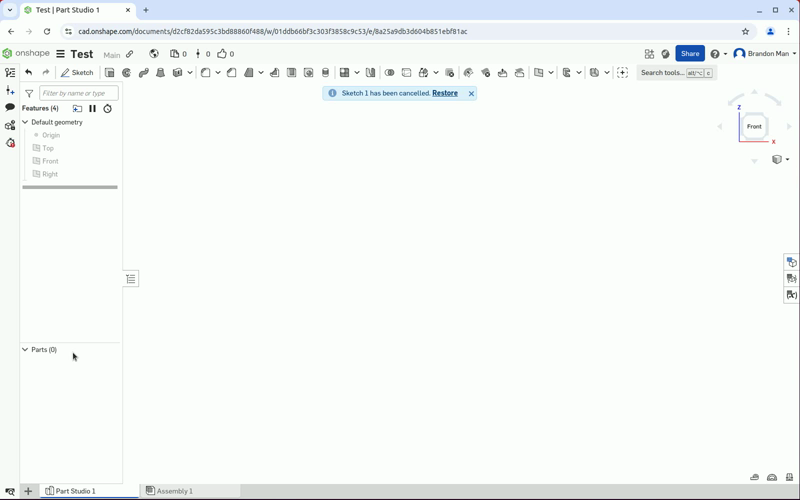
key(shift+y)
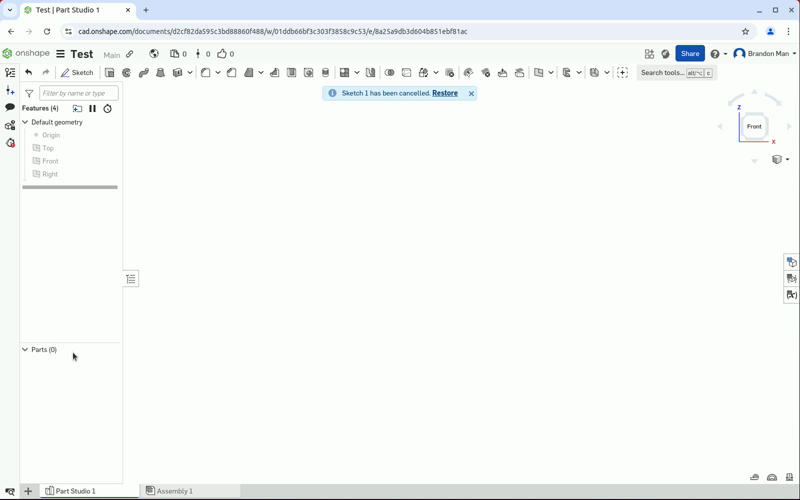
key(shift+s)
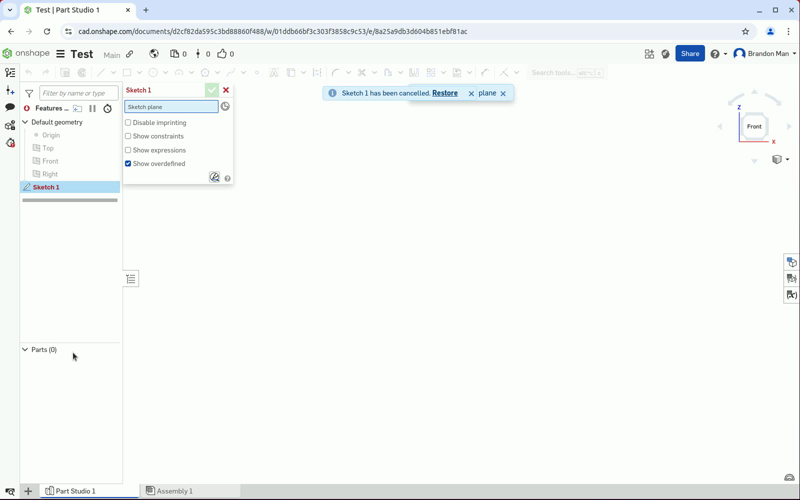
mouse_move(73, 163)
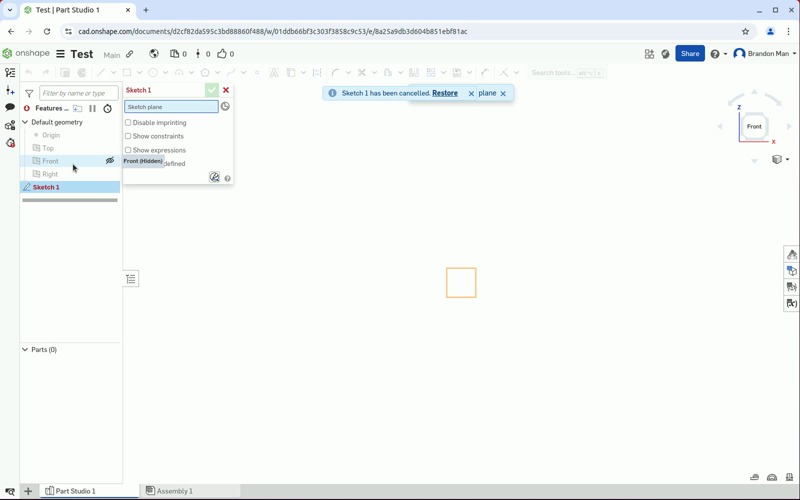
click(73, 163)
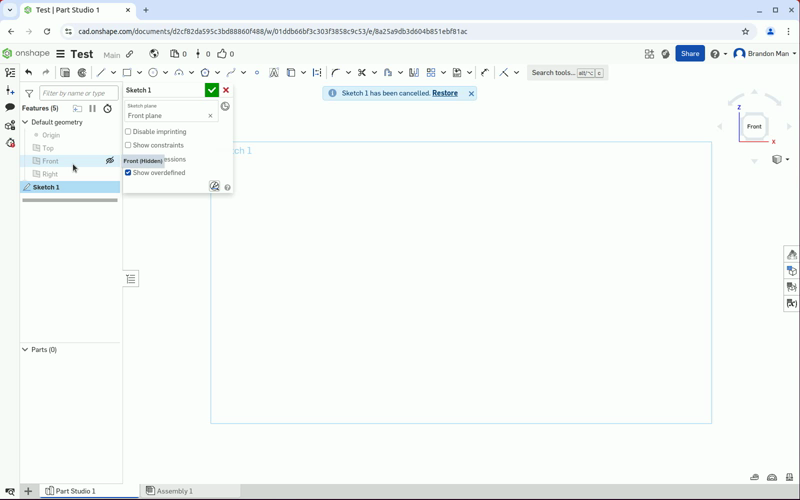
mouse_move(73, 352)
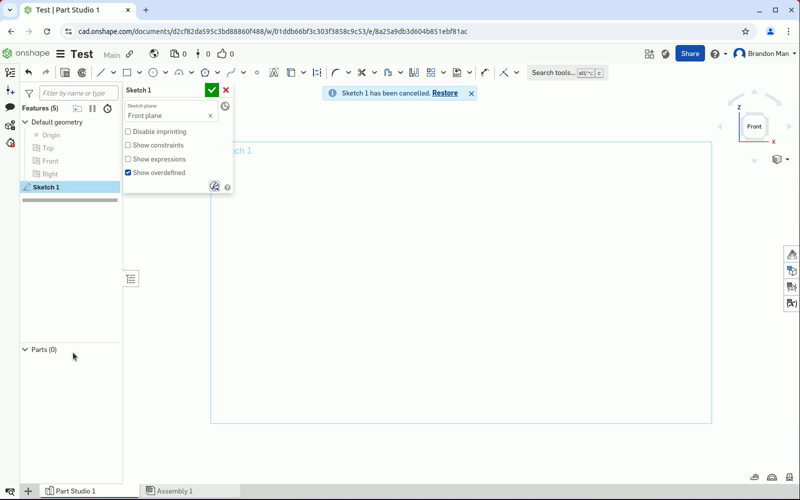
key(y)
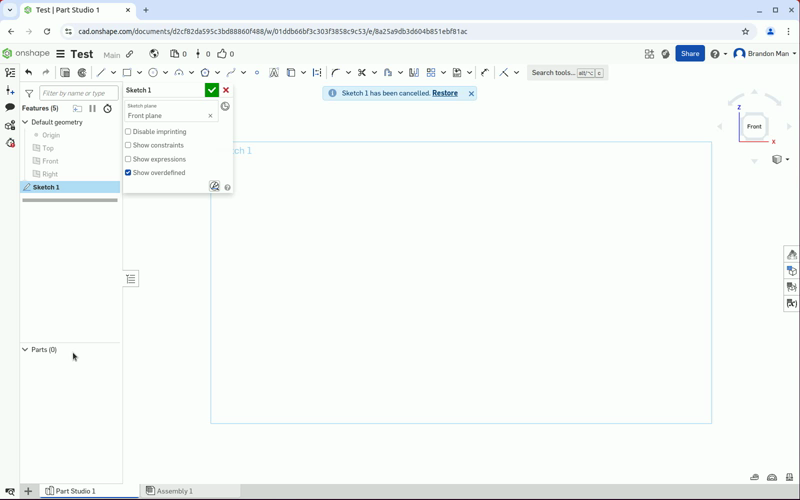
key(l)
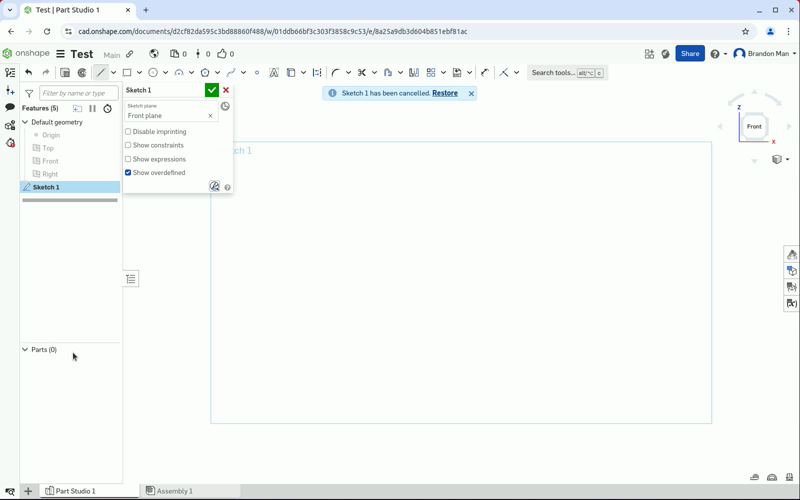
key_down(shift)
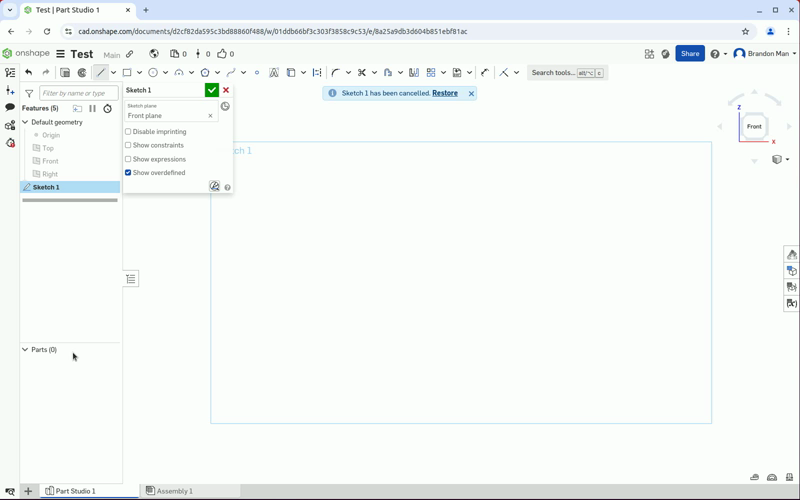
mouse_move(364, 347)
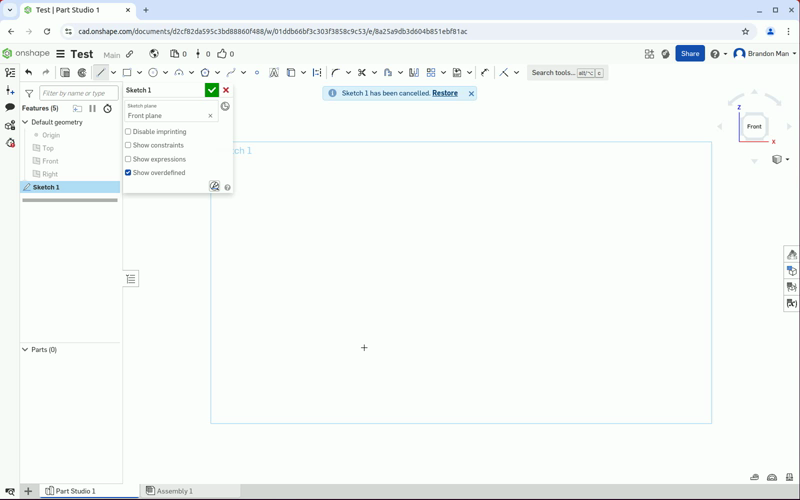
click(364, 347)
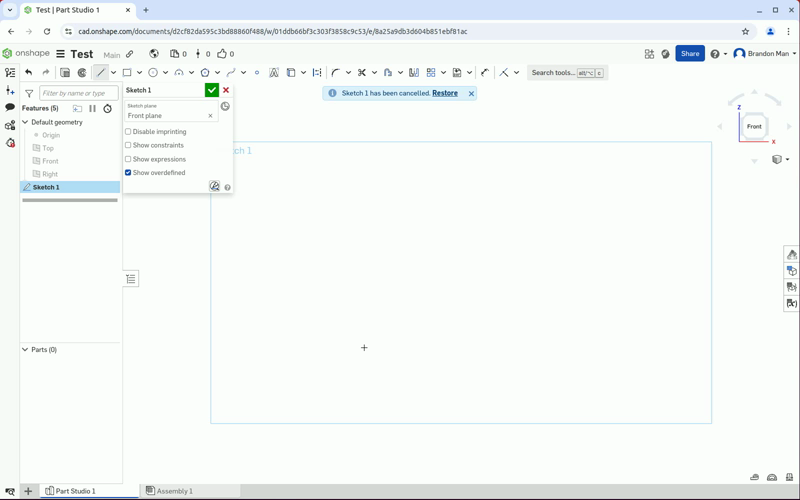
key_up(shift)
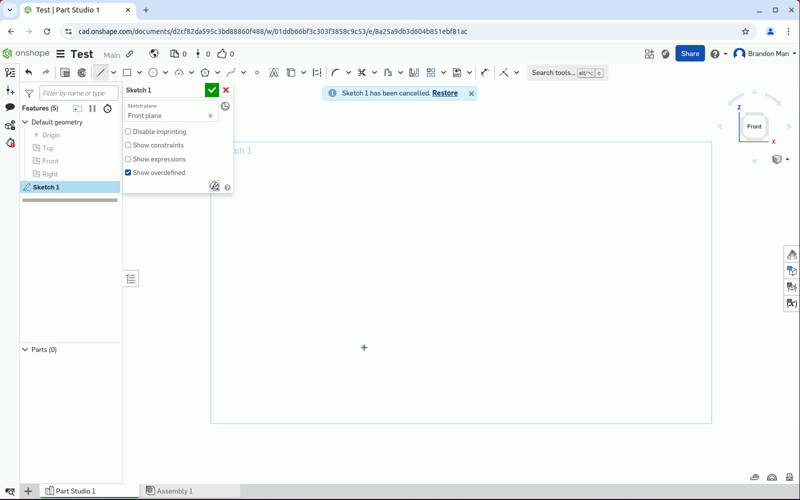
key_down(shift)
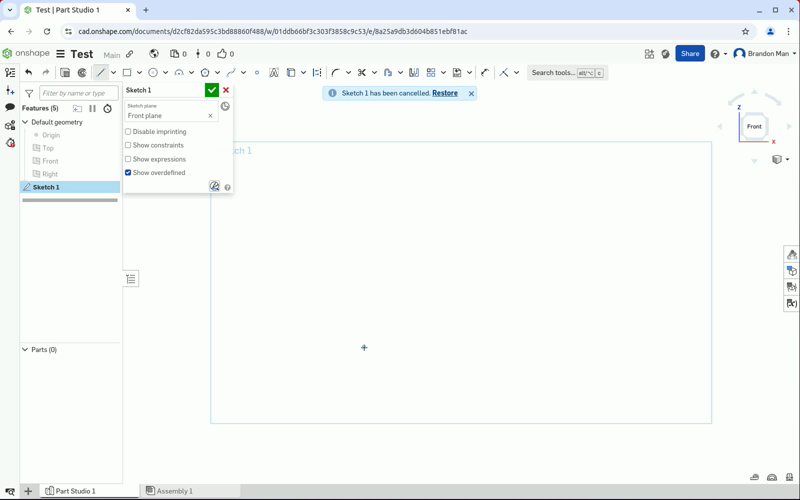
mouse_move(557, 347)
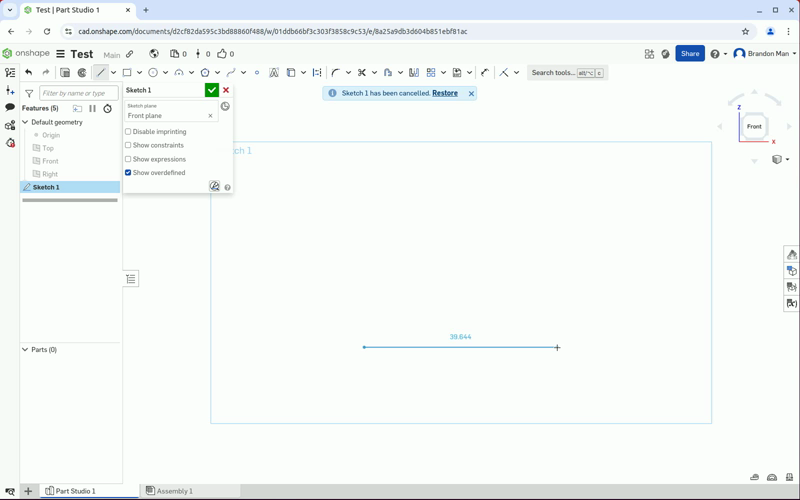
click(557, 347)
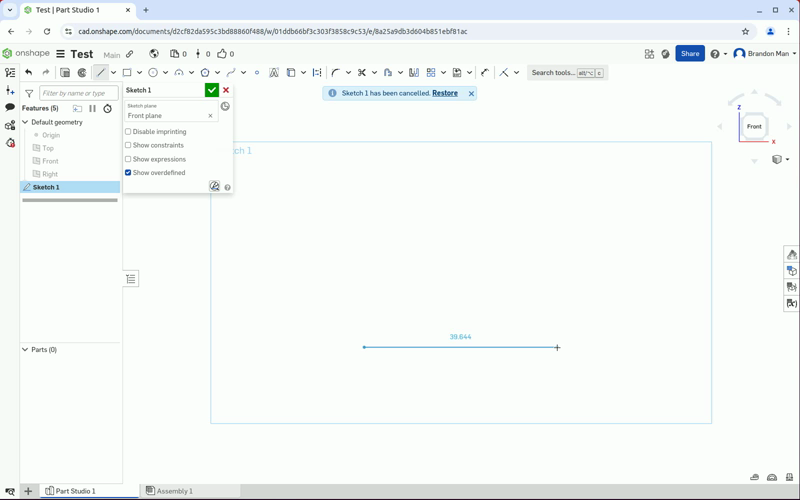
key_up(shift)
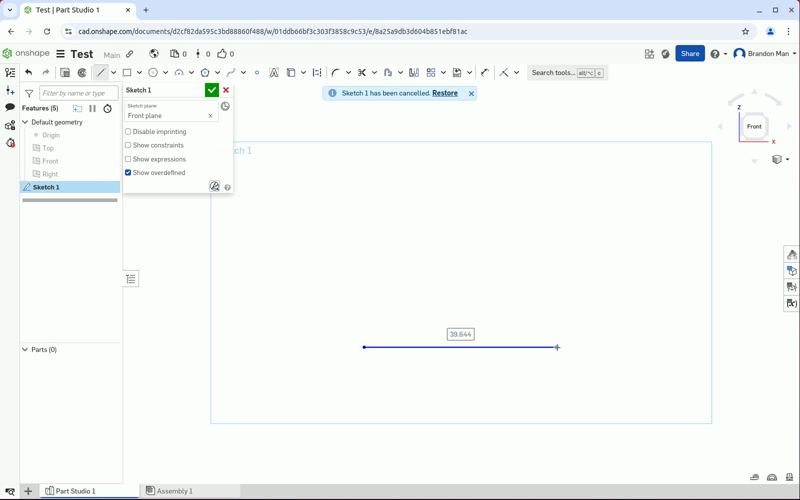
key_down(shift)
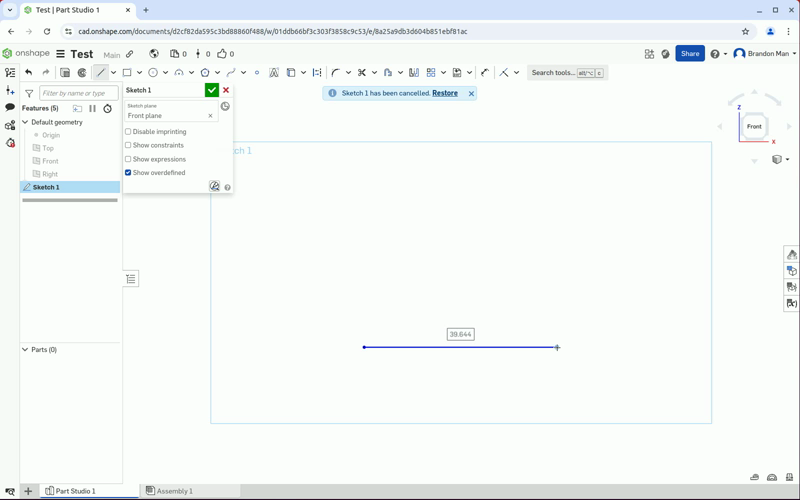
mouse_move(557, 219)
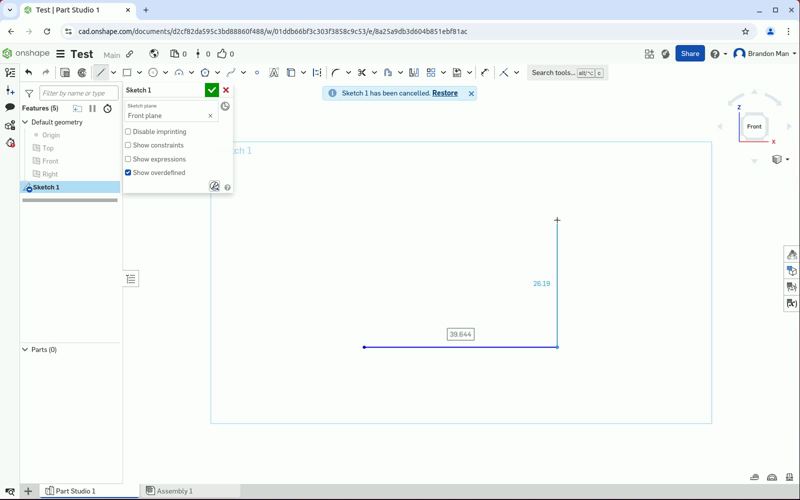
click(557, 219)
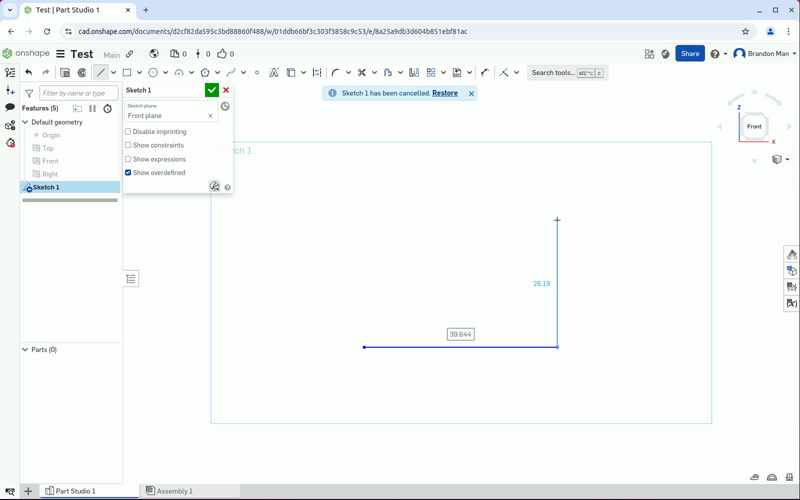
key_up(shift)
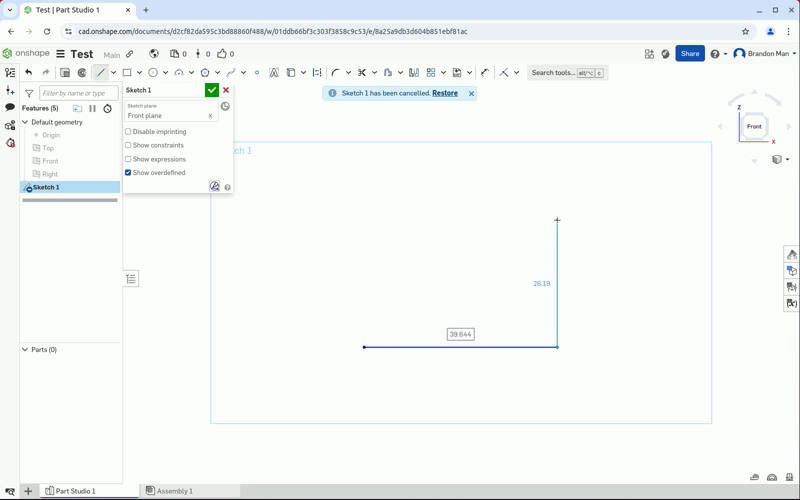
key_down(shift)
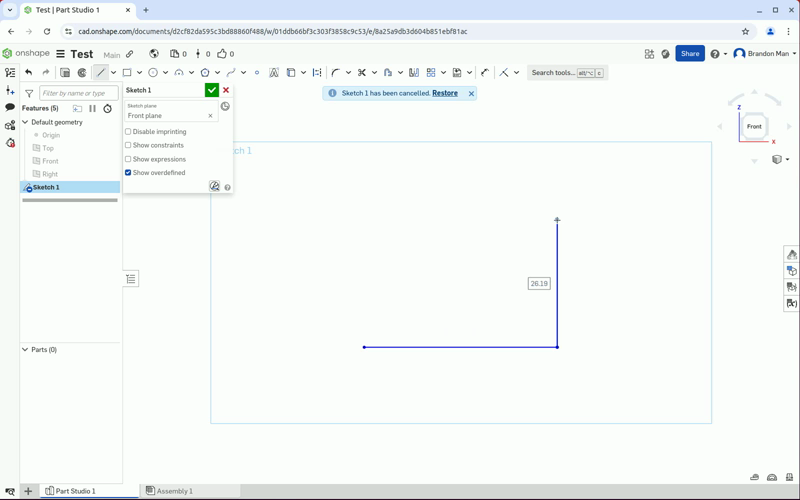
mouse_move(364, 219)
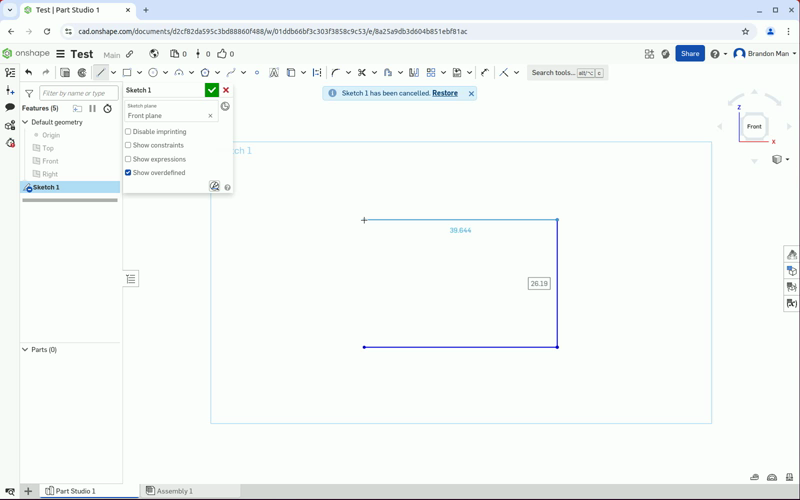
click(364, 219)
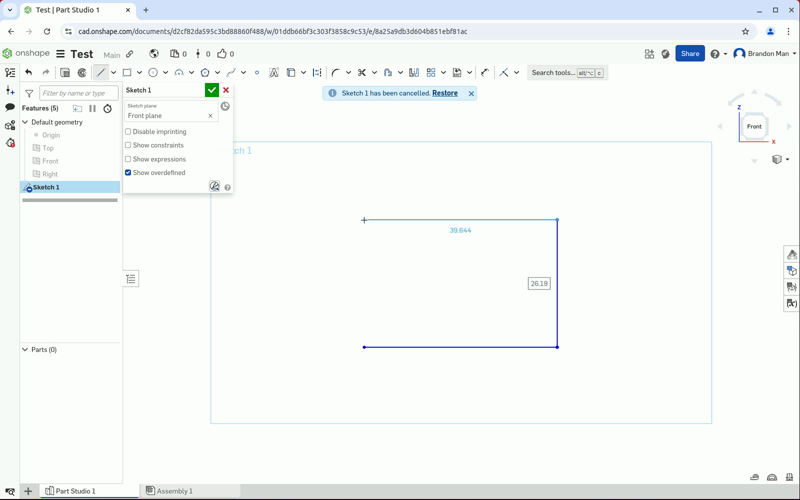
key_up(shift)
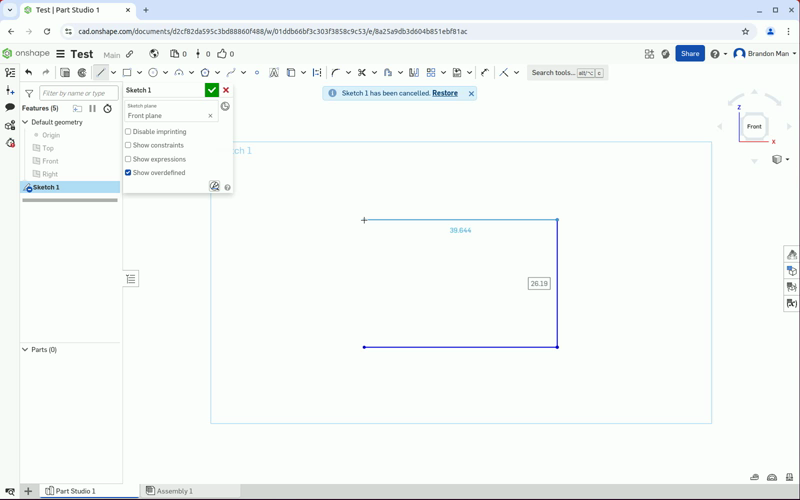
key_down(shift)
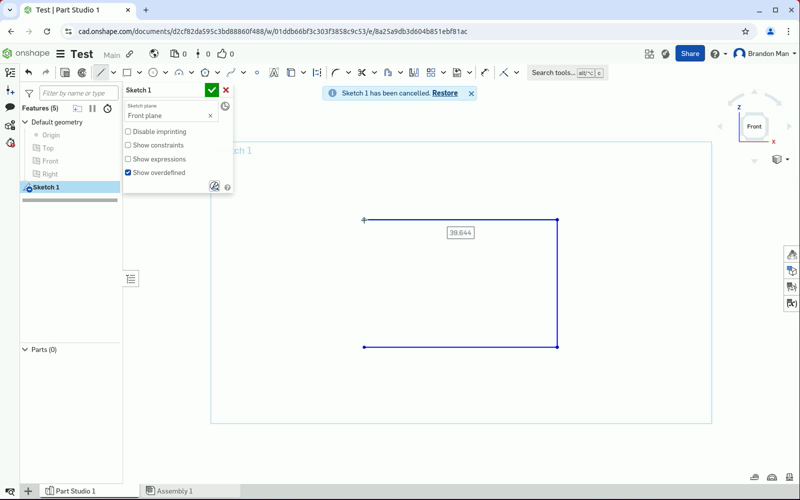
mouse_move(364, 347)
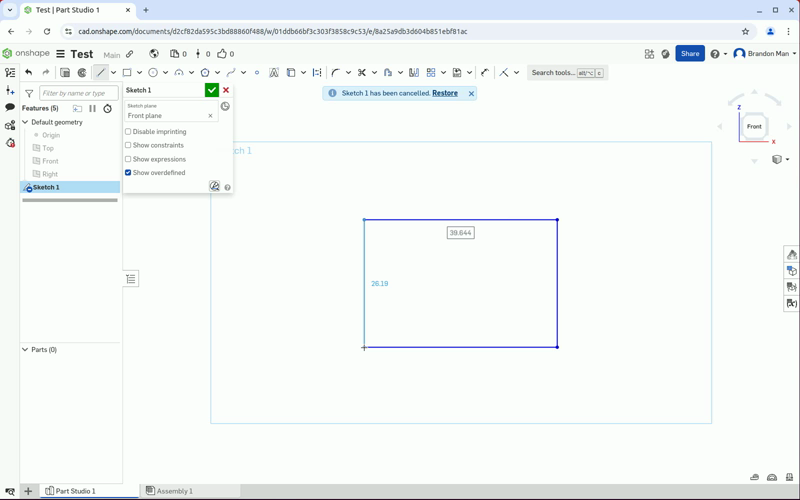
key_up(shift)
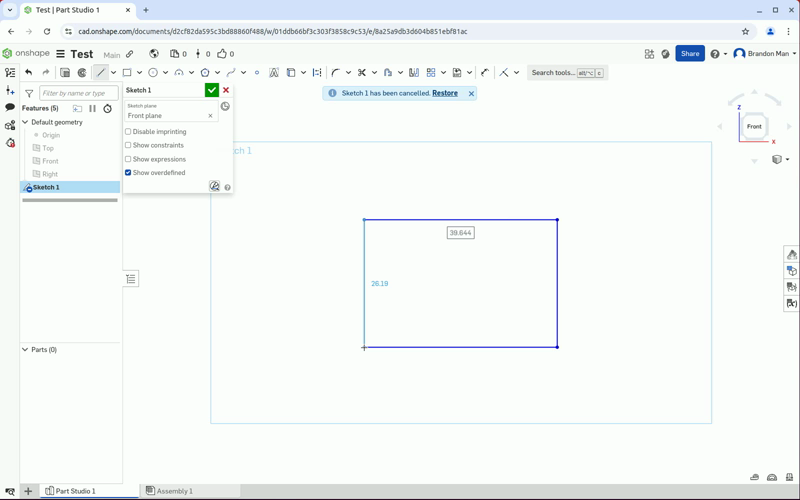
click(364, 347)
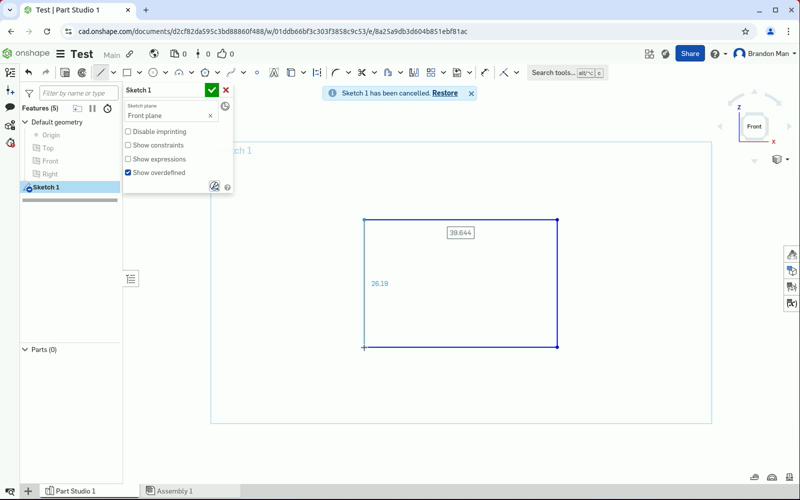
key(esc)
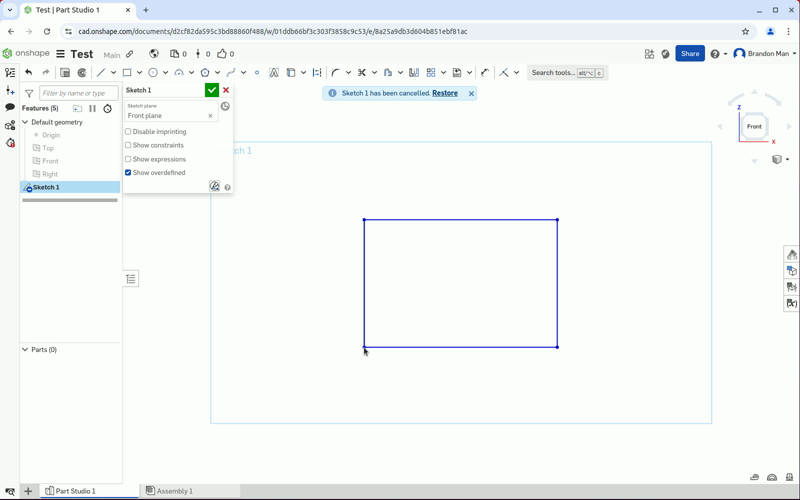
mouse_move(390, 290)
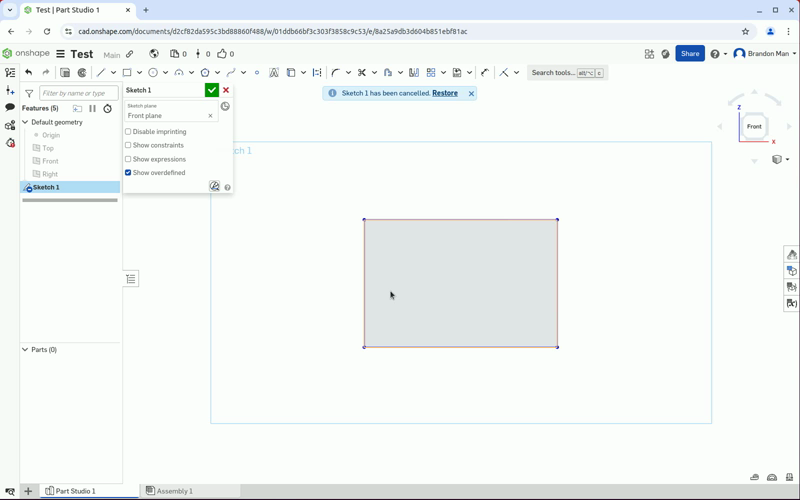
click(390, 290)
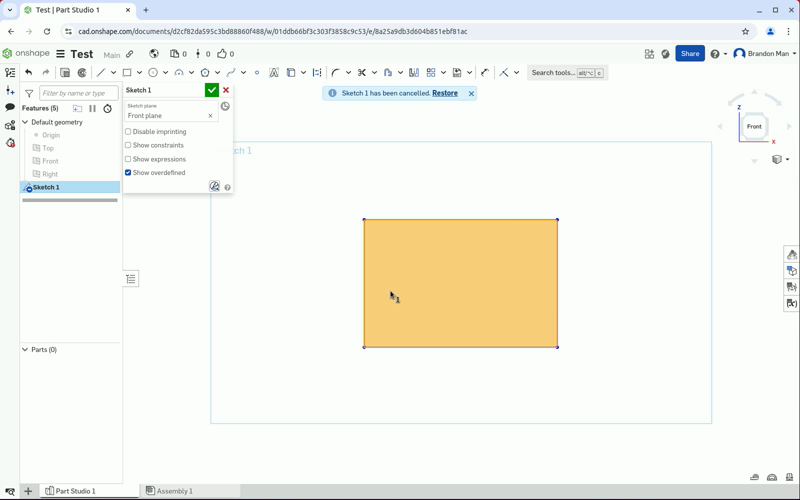
mouse_move(73, 352)
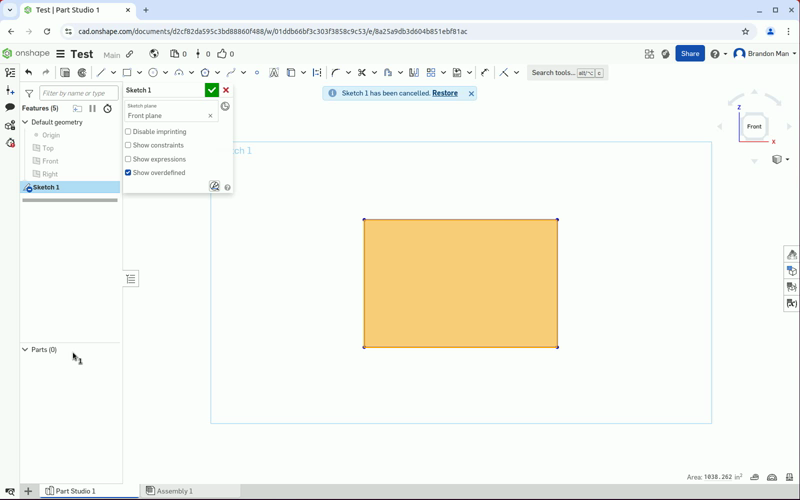
key(shift+y)
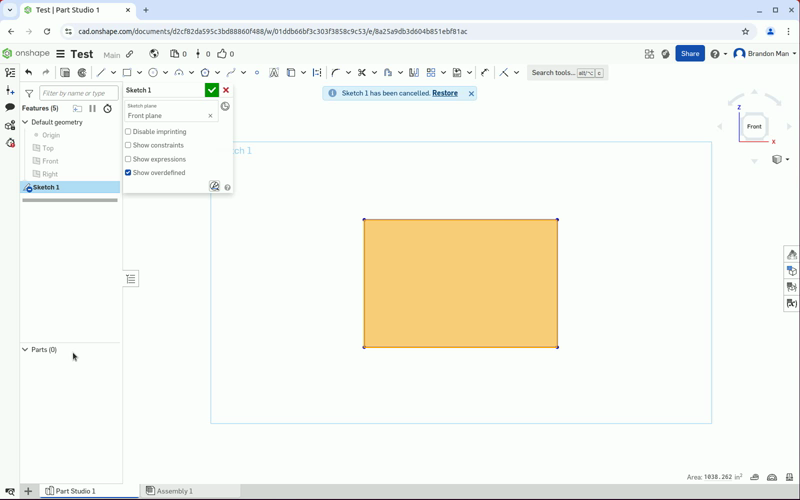
key(shift+e)
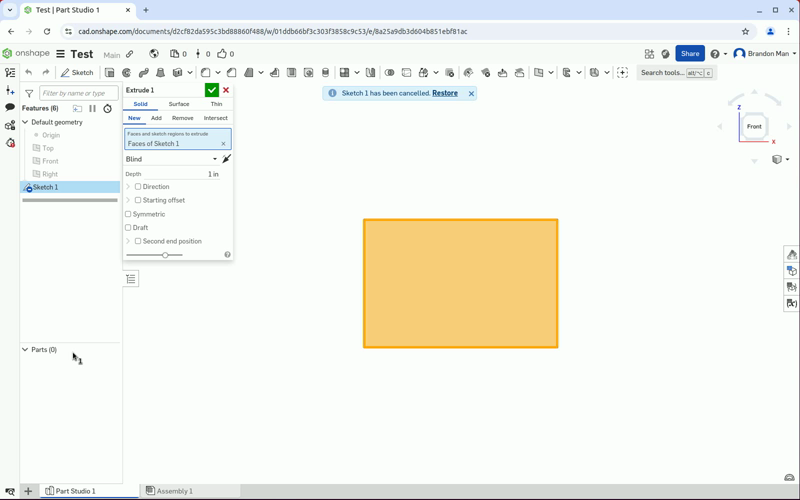
mouse_move(143, 106)
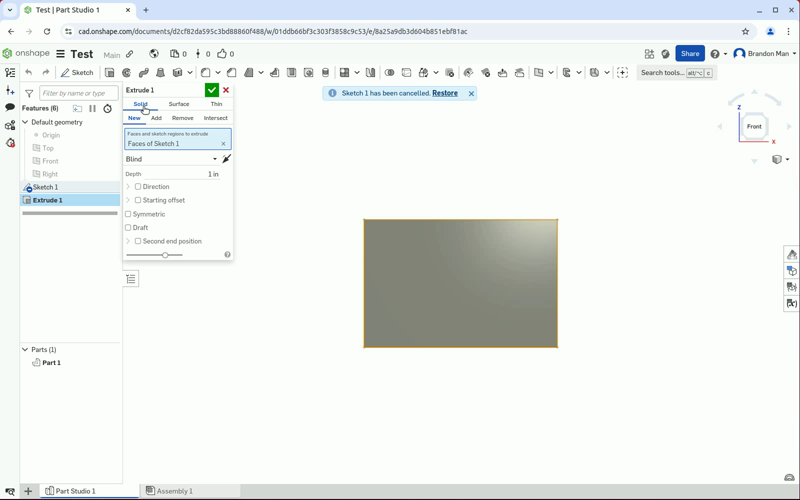
click(143, 106)
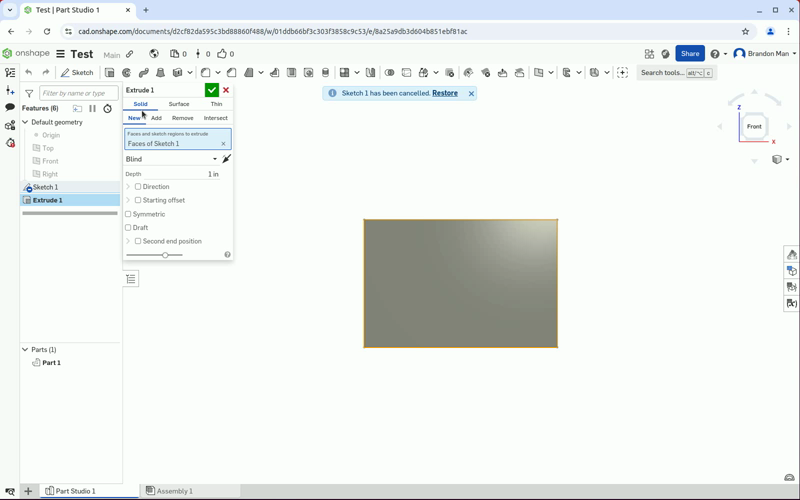
mouse_move(137, 120)
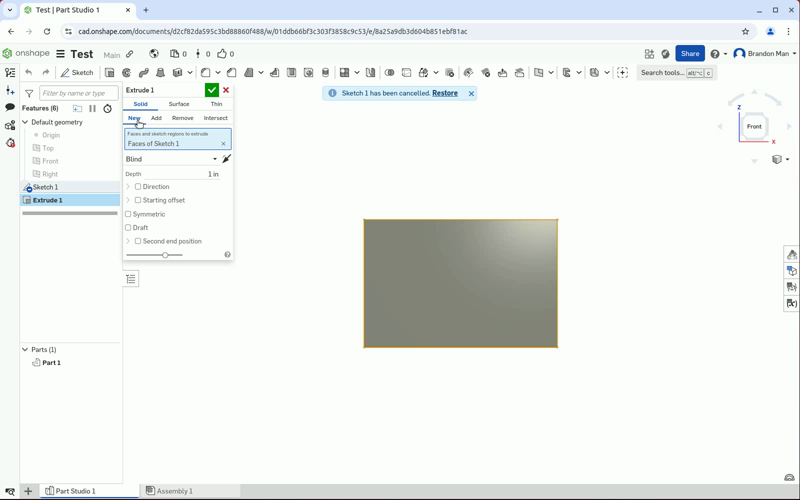
click(137, 120)
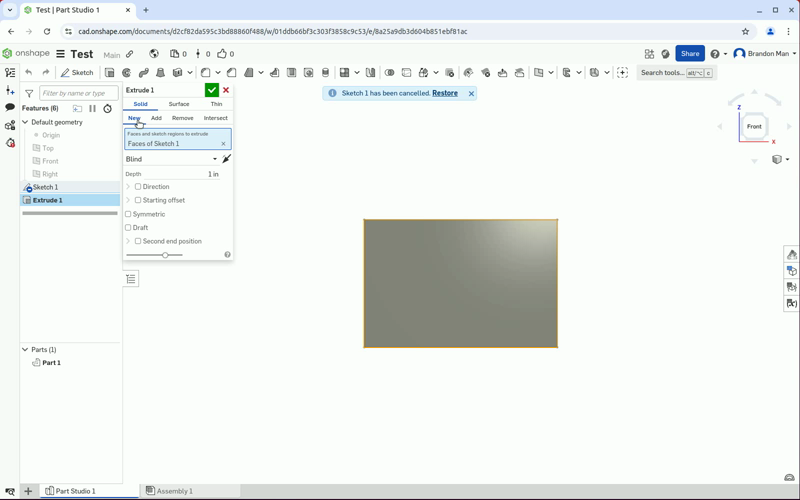
key(tab, 4)
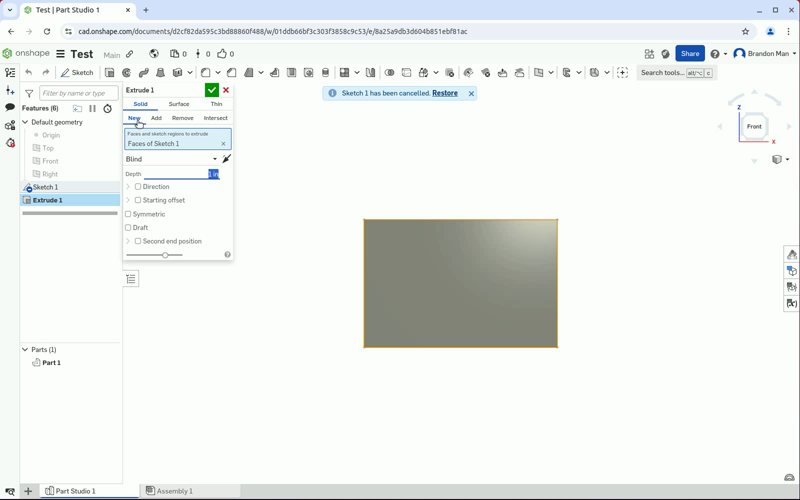
text(26.478)
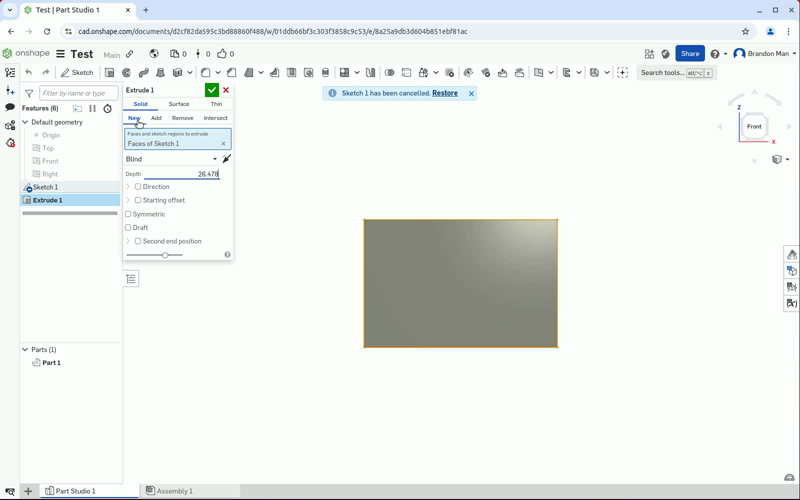
key(tab, 3)
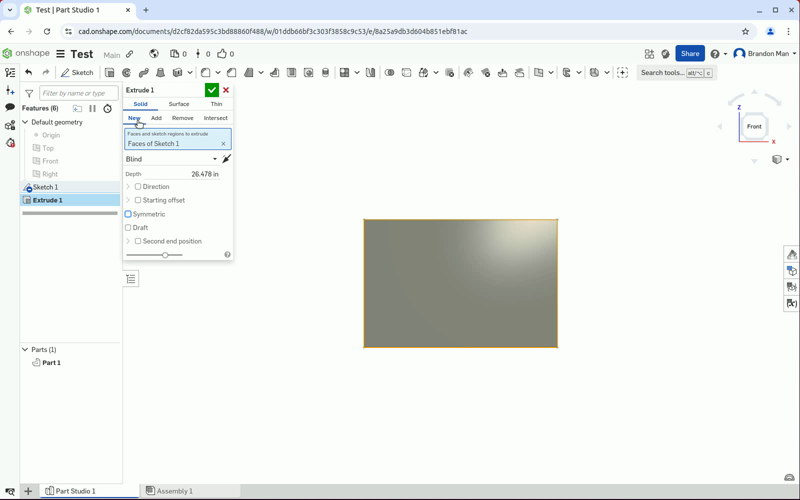
key(space)
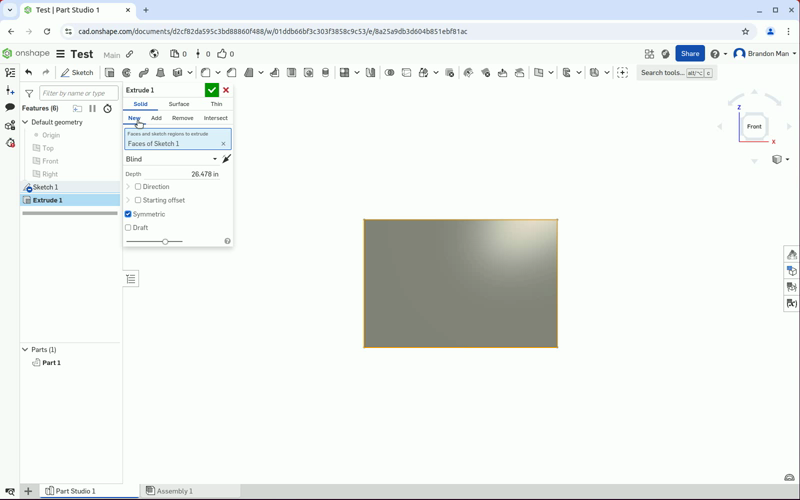
key(enter)
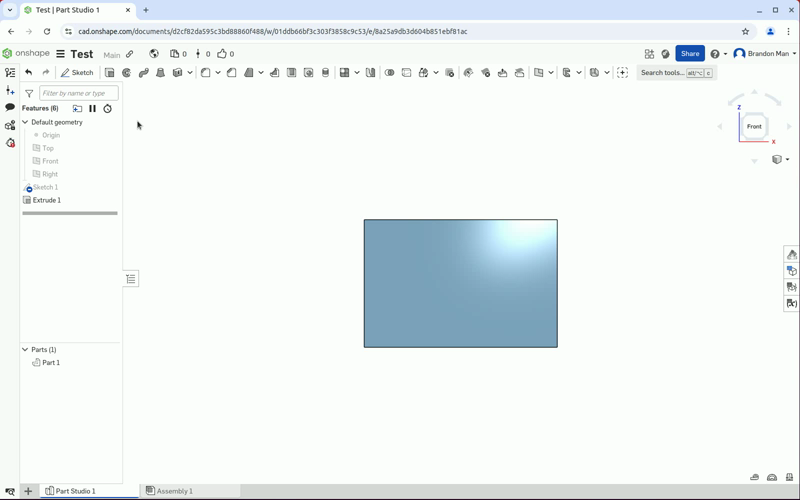
key(shift+h)
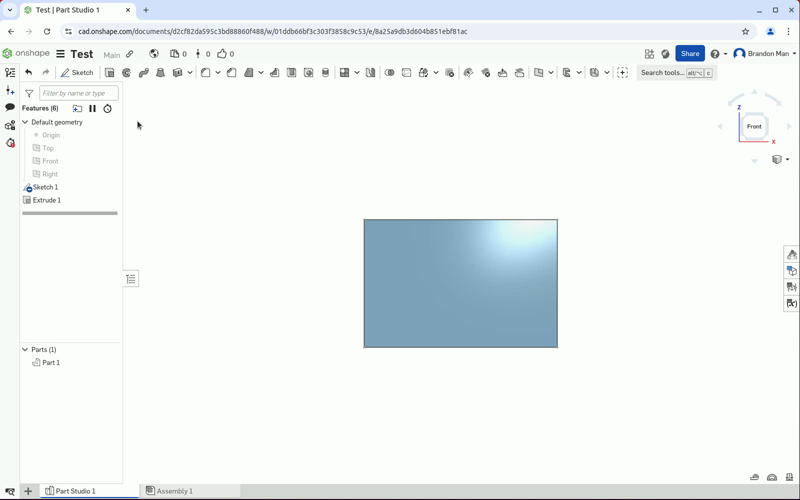
key(shift+h)
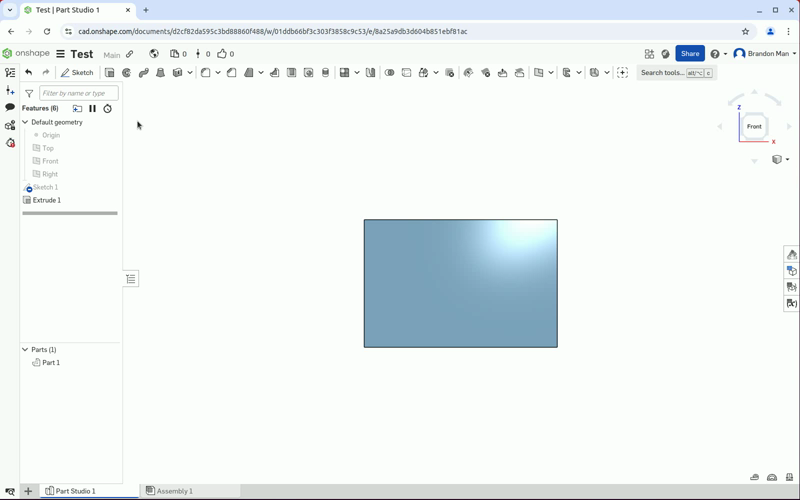
mouse_move(73, 189)
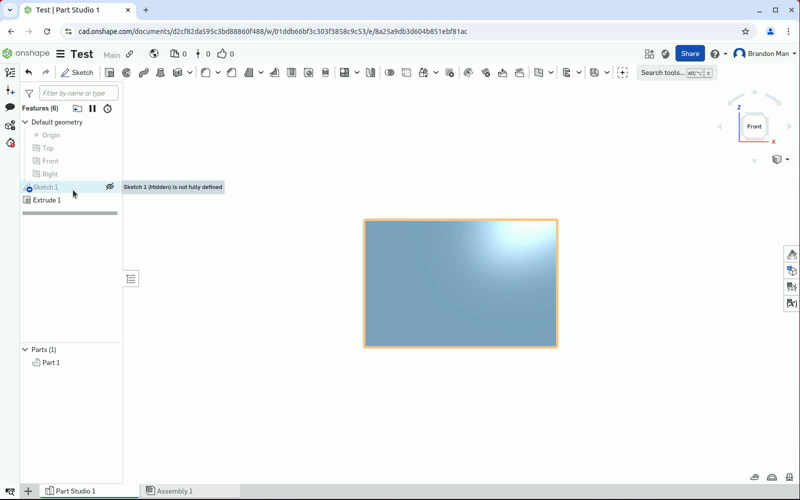
click(73, 189)
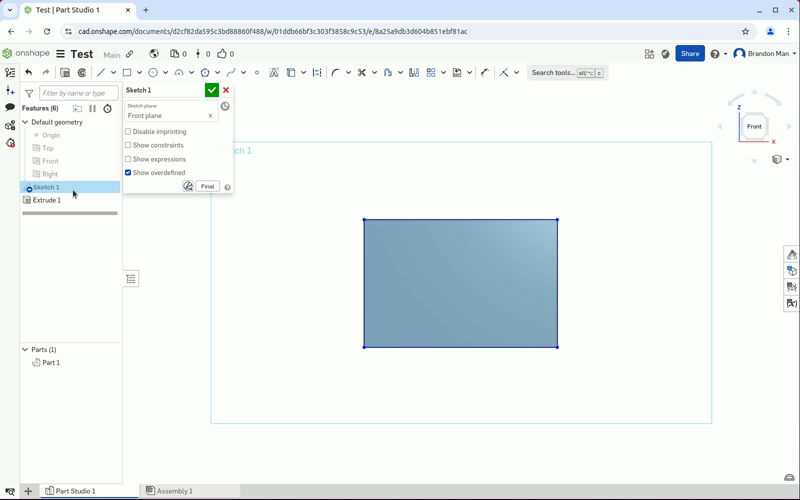
mouse_move(229, 92)
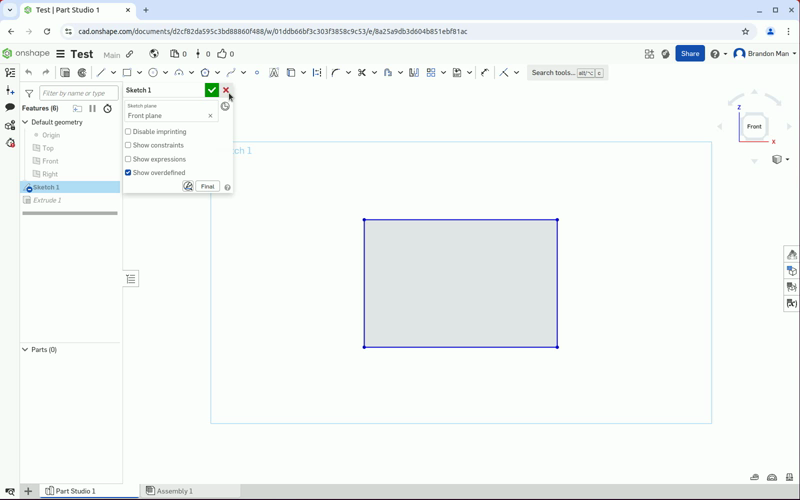
click(229, 92)
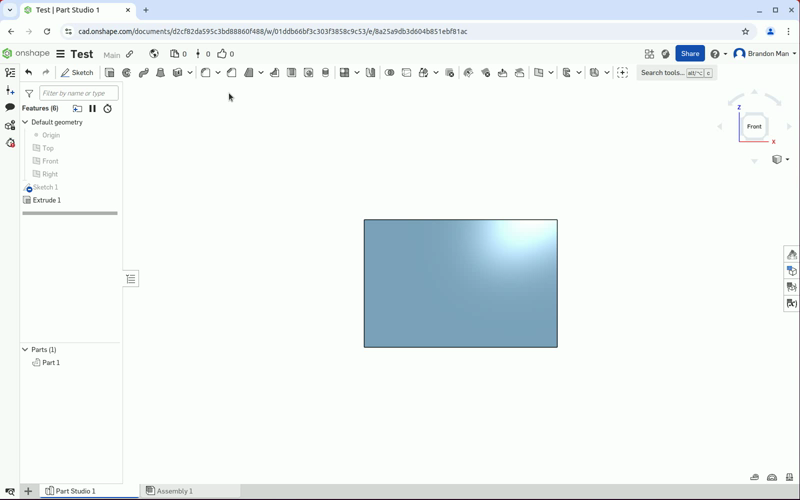
mouse_move(541, 75)
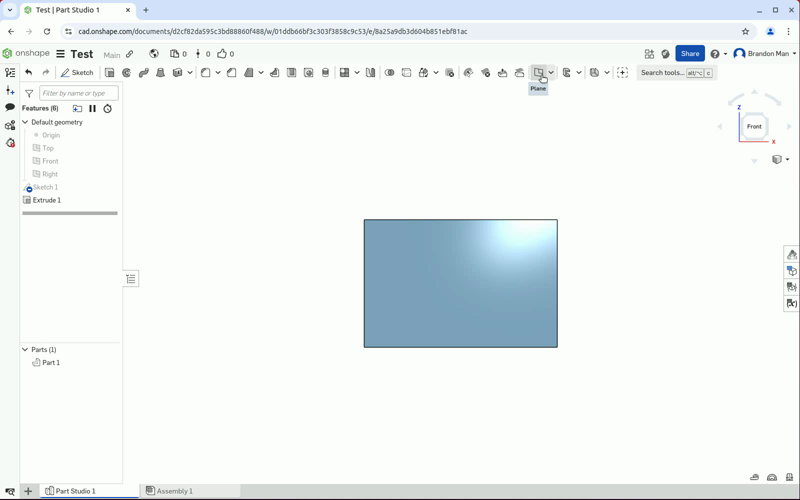
click(541, 75)
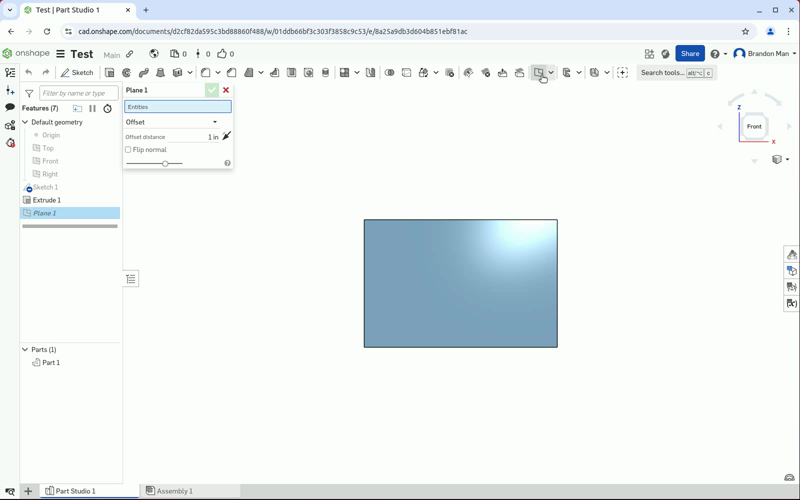
mouse_move(73, 163)
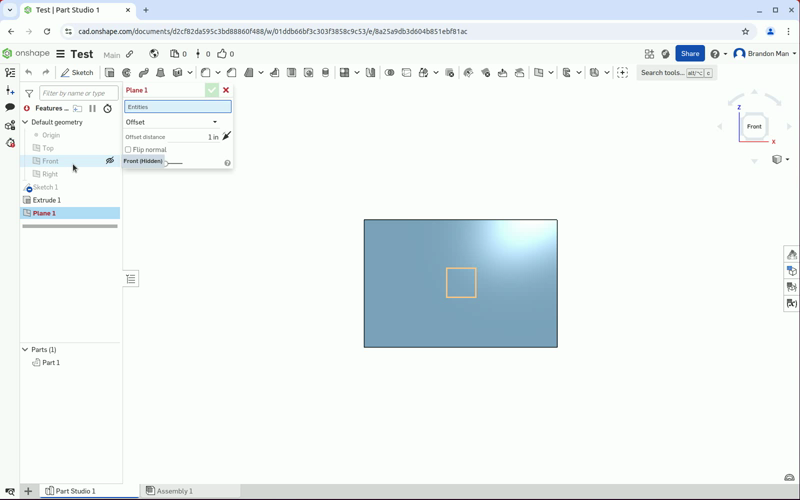
click(73, 163)
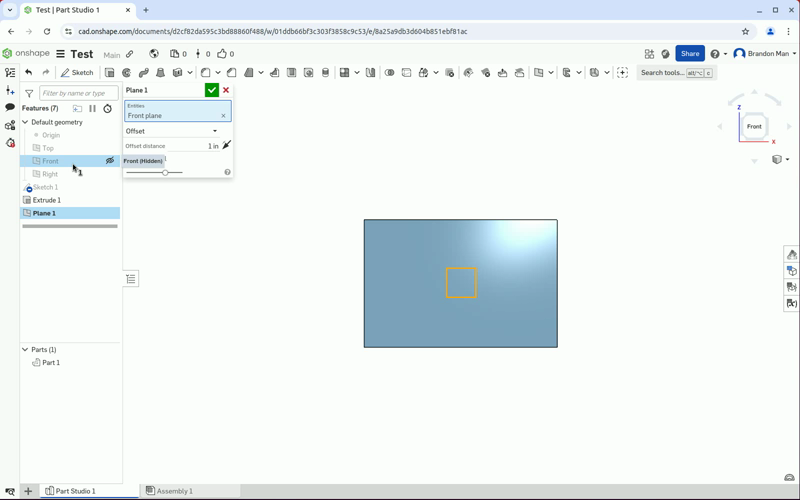
key(tab, 2)
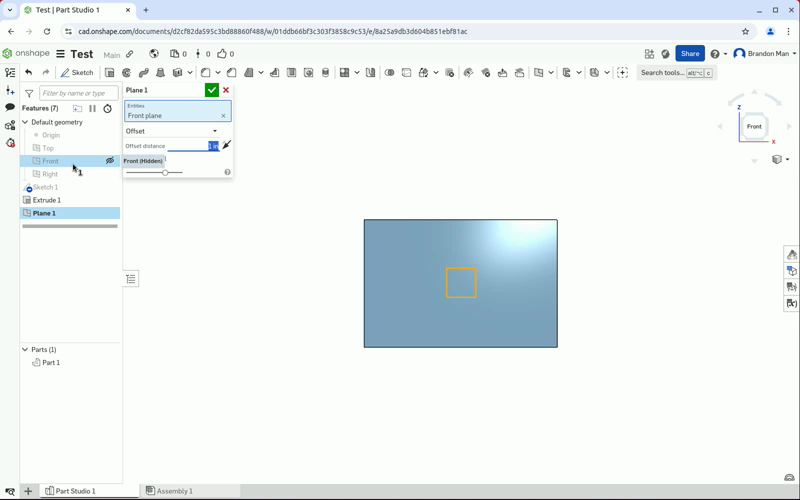
text(13.249)
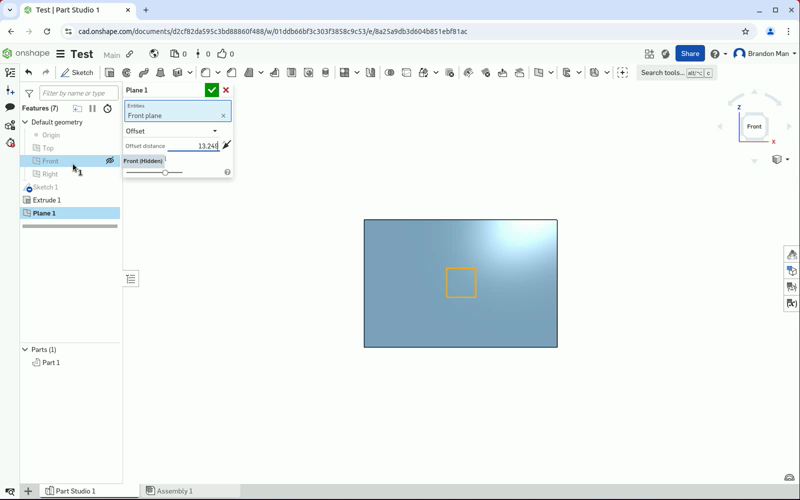
key(enter, 2)
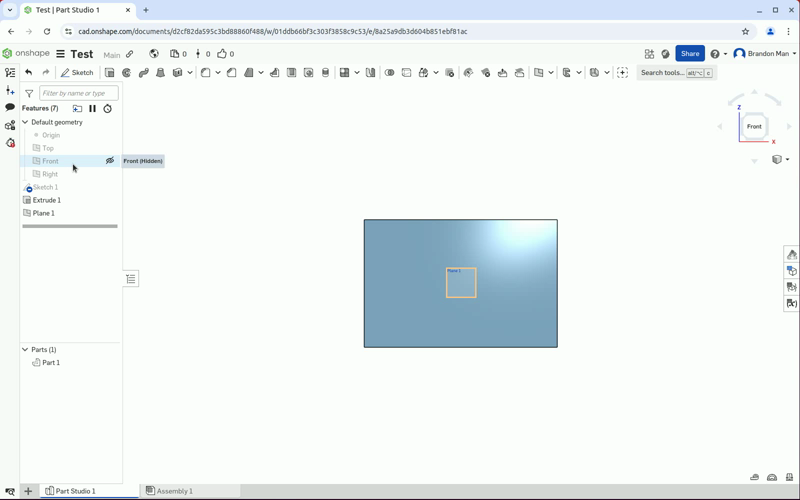
key(shift+s)
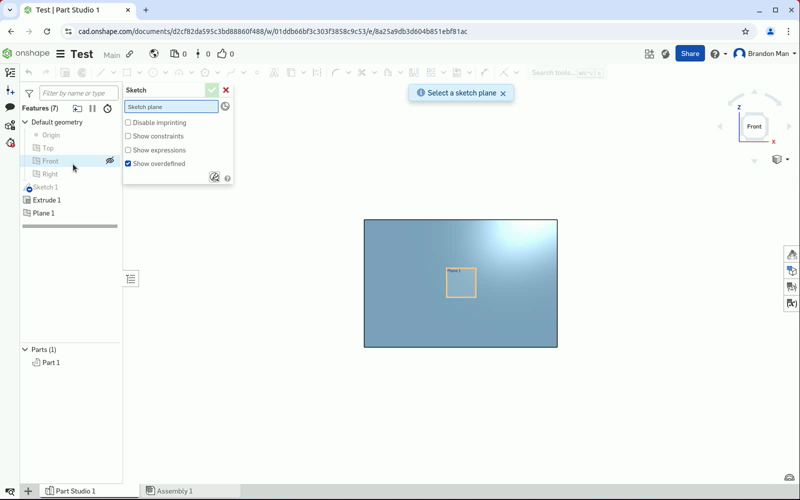
mouse_move(73, 215)
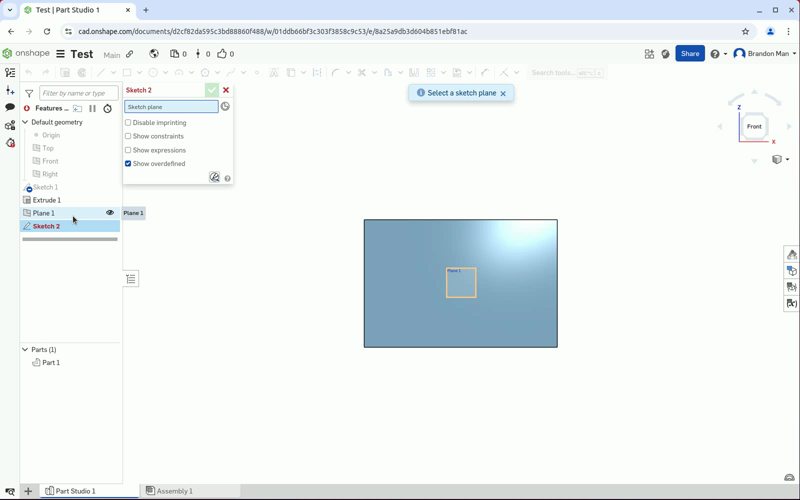
click(73, 215)
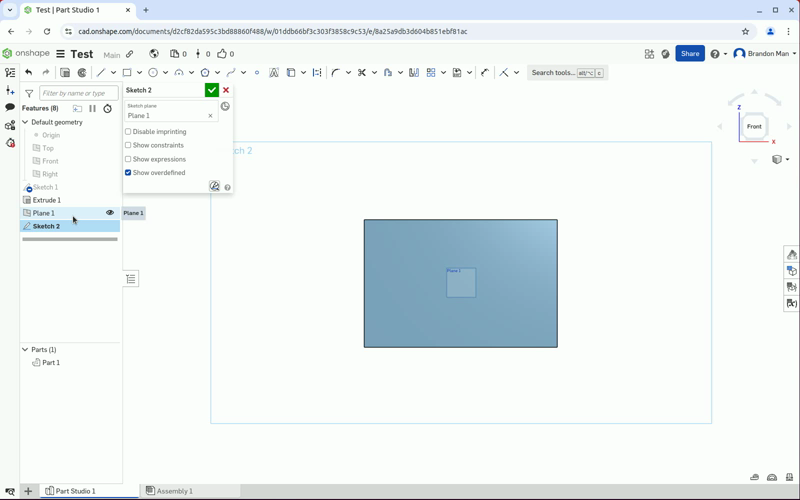
mouse_move(73, 352)
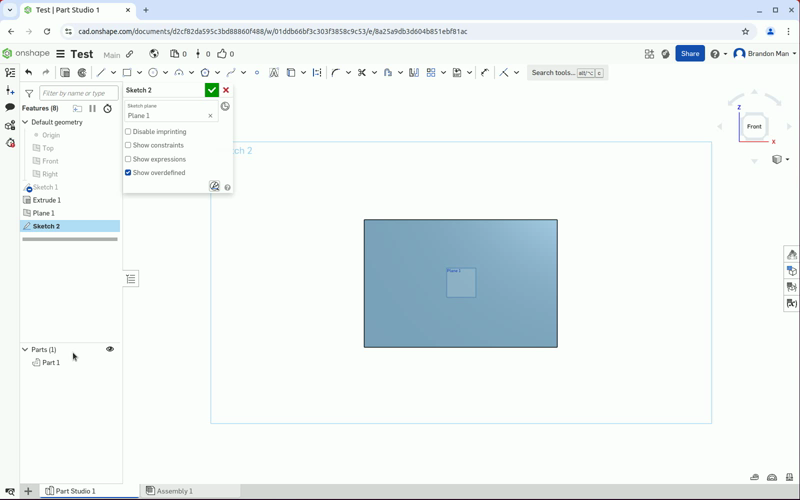
key(y)
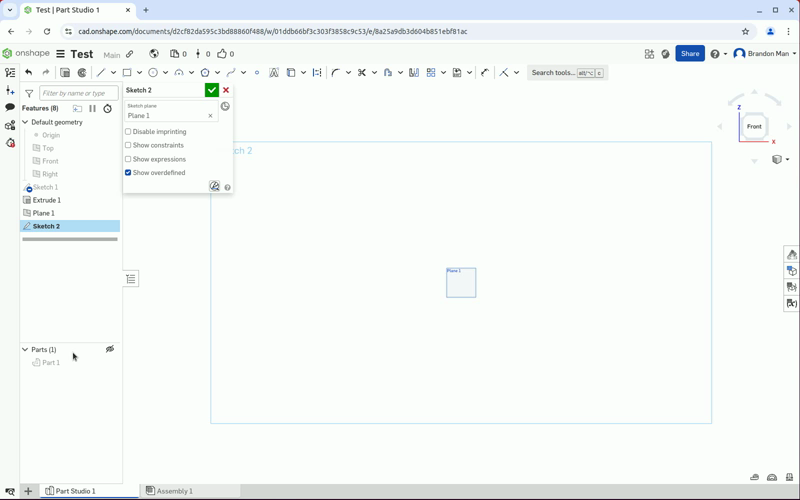
key(c)
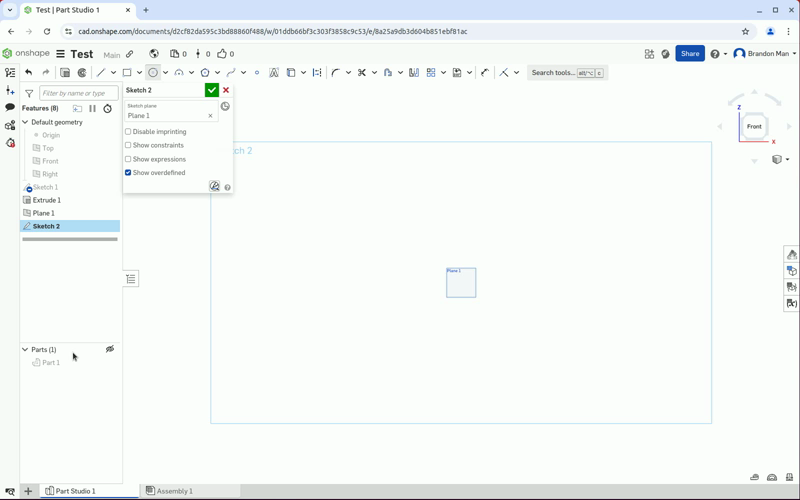
key_down(shift)
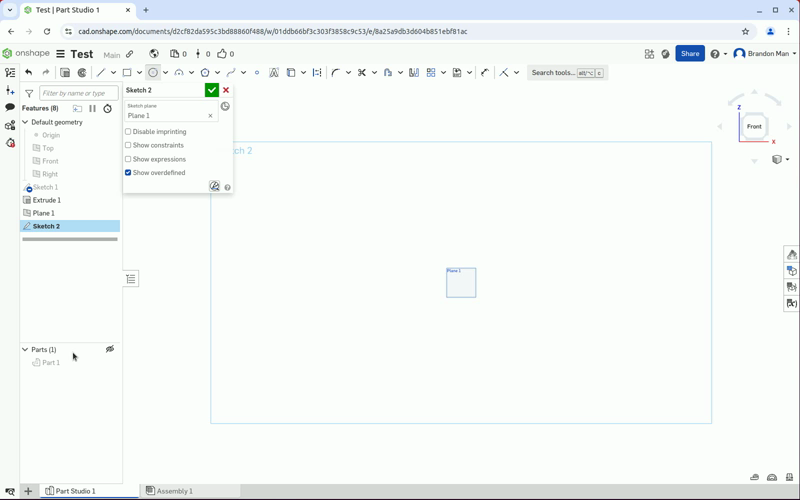
mouse_move(461, 282)
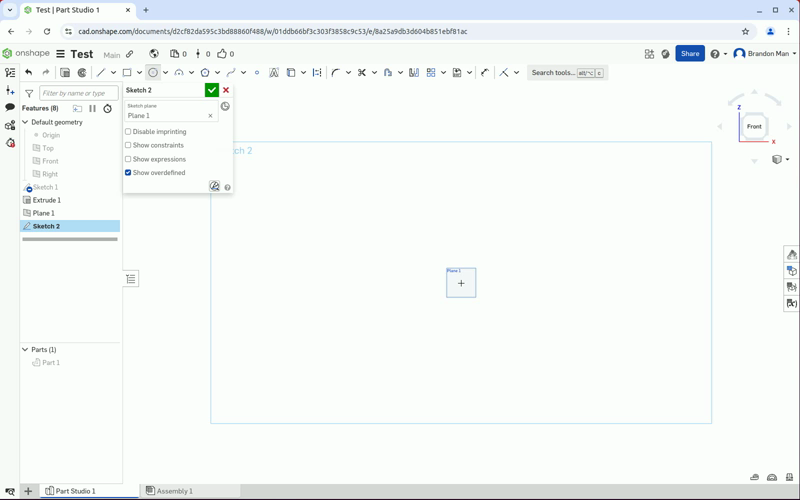
click(461, 282)
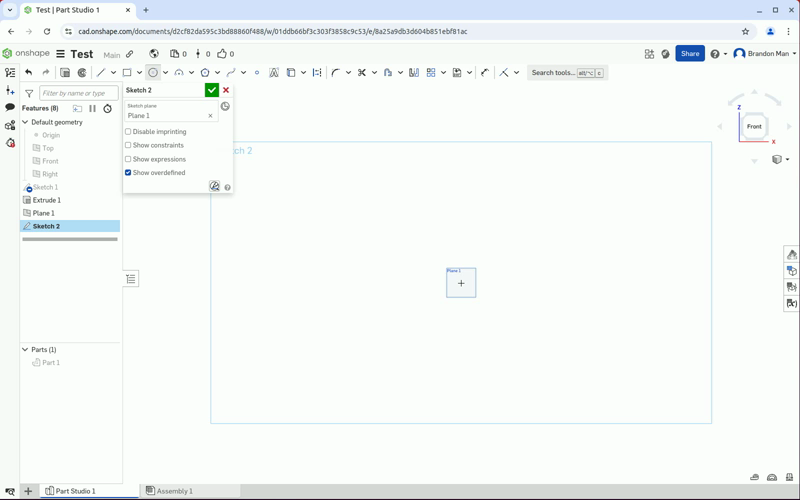
key_up(shift)
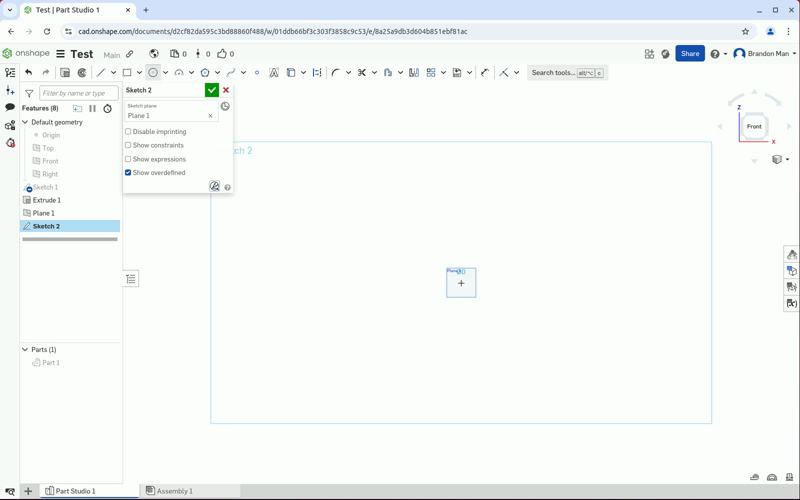
mouse_move(509, 282)
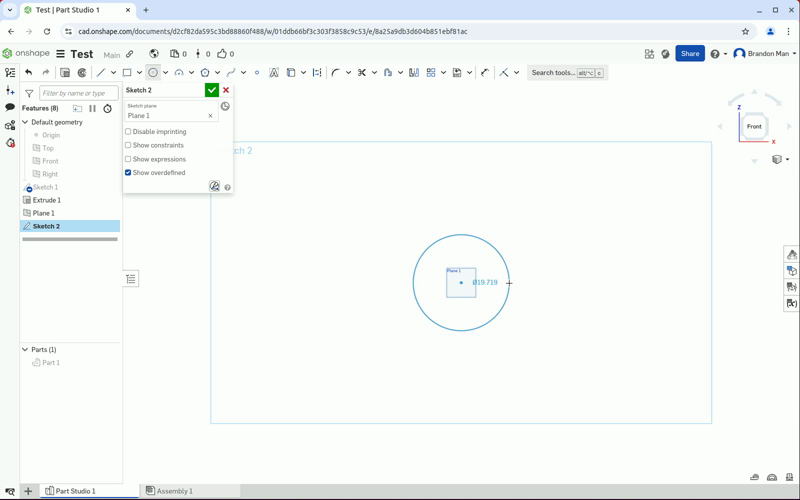
click(509, 282)
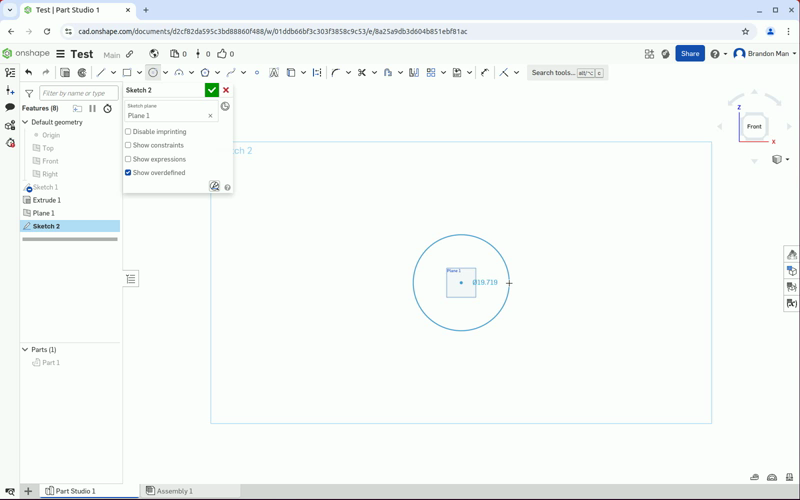
key(esc)
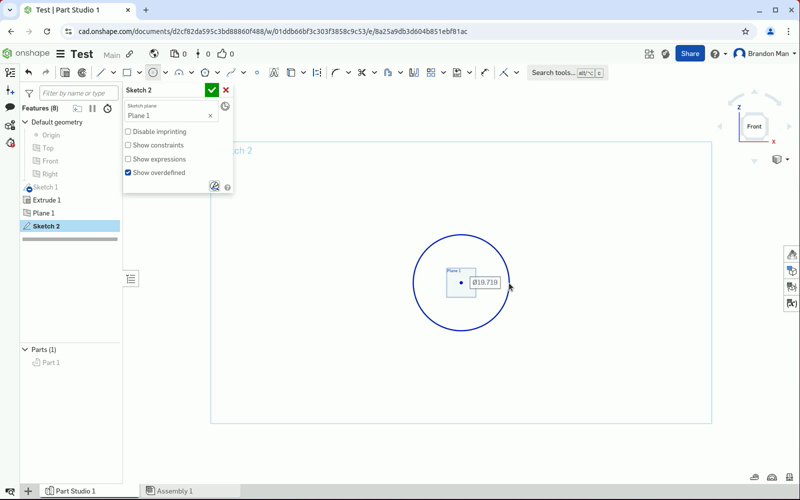
mouse_move(424, 282)
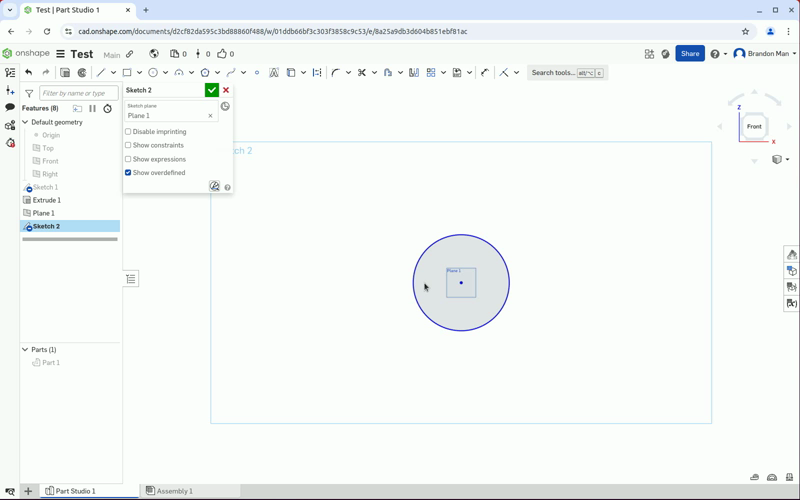
click(424, 282)
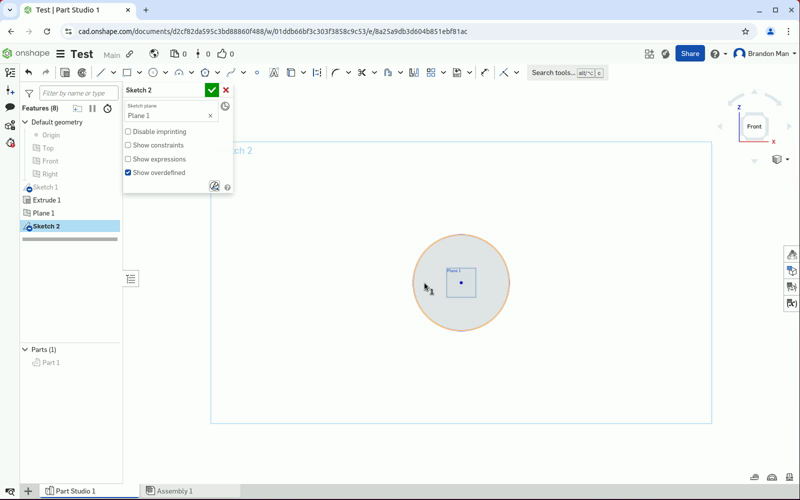
mouse_move(73, 352)
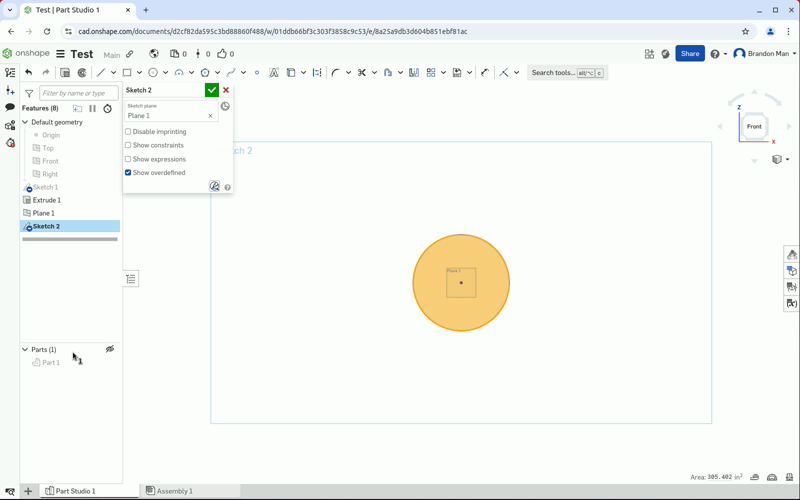
key(shift+y)
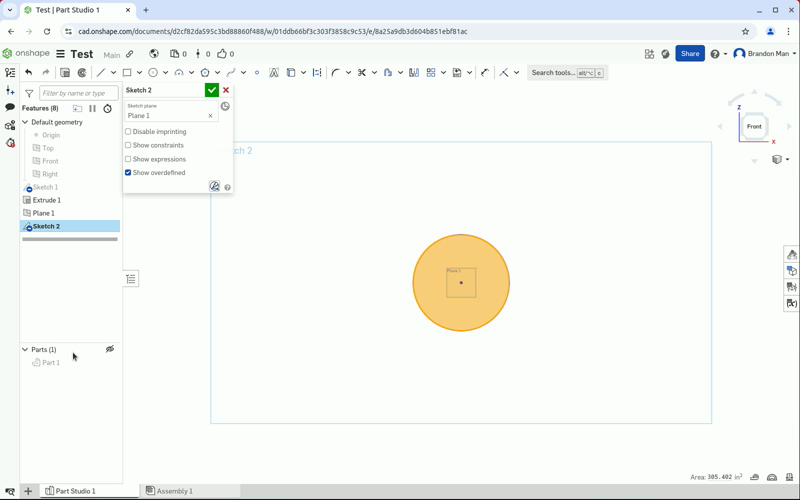
key(shift+e)
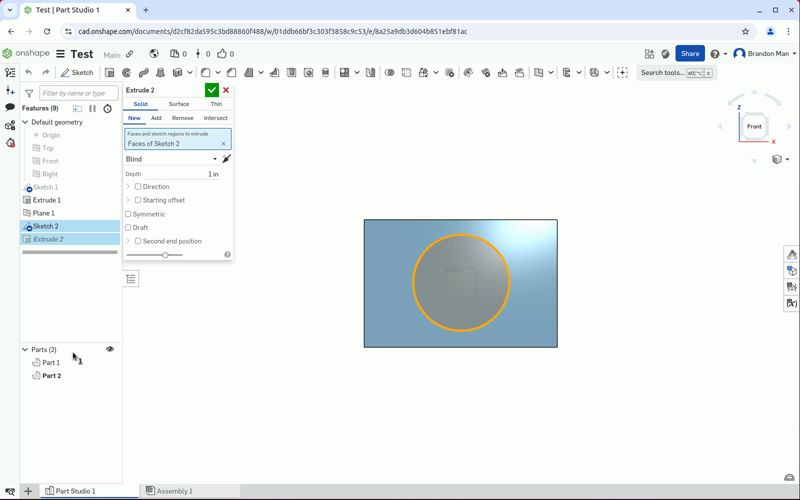
mouse_move(143, 106)
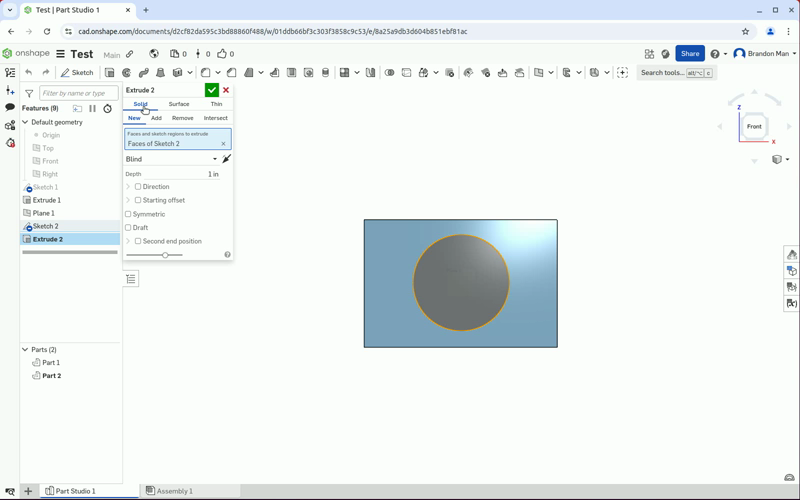
click(143, 106)
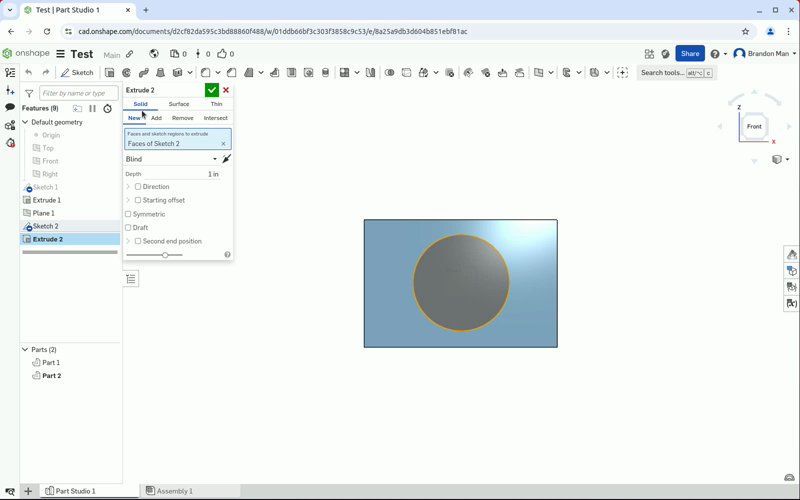
mouse_move(137, 120)
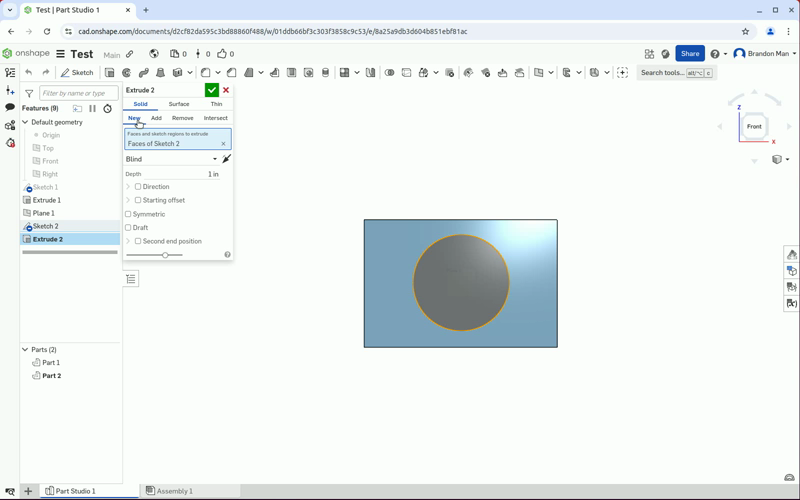
click(137, 120)
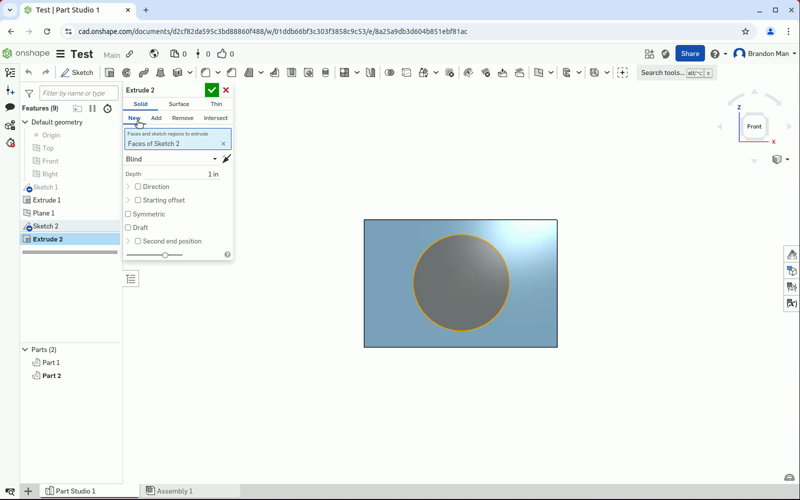
key(tab, 4)
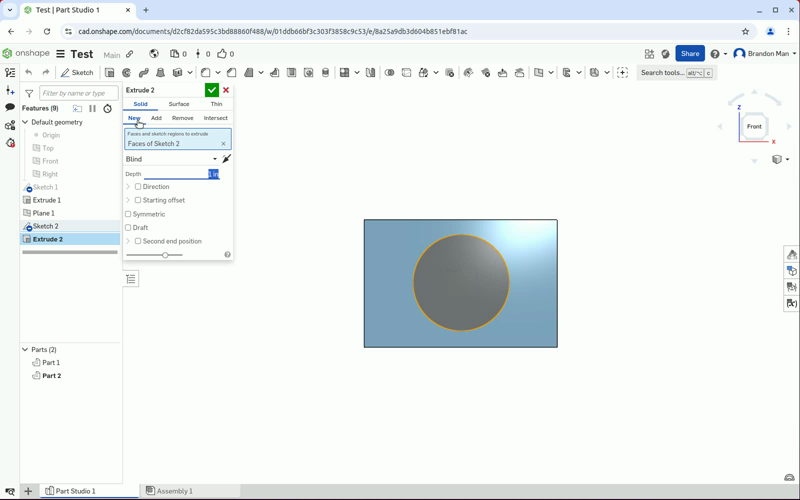
text(9.869)
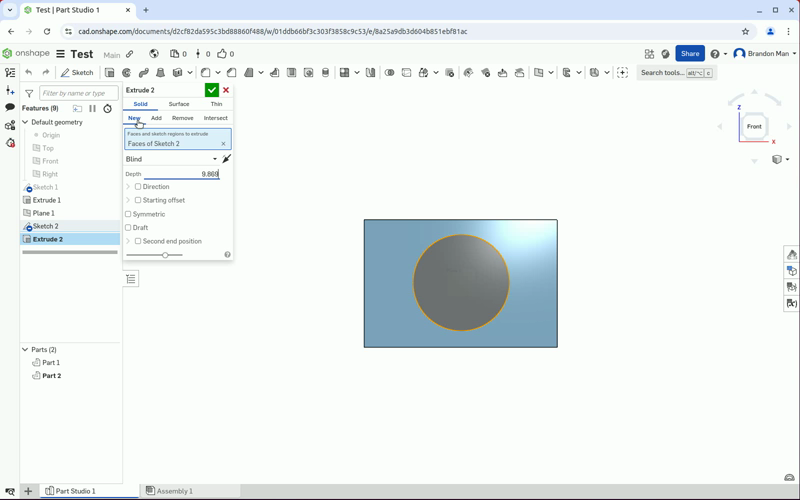
key(enter)
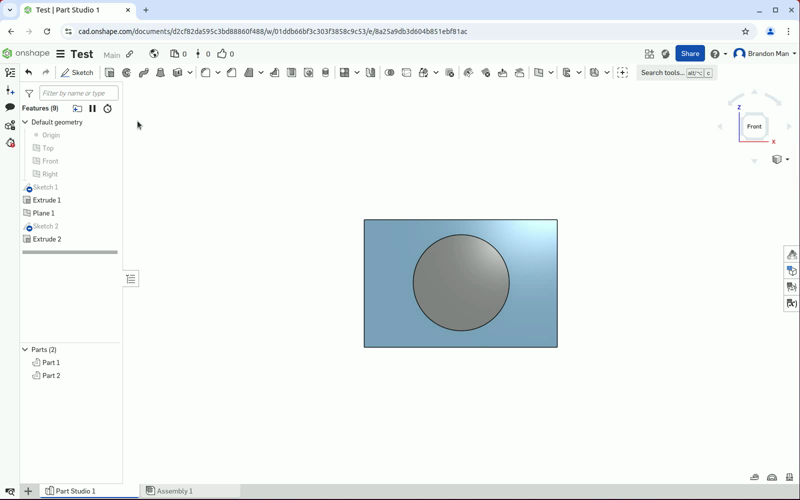
key(shift+h)
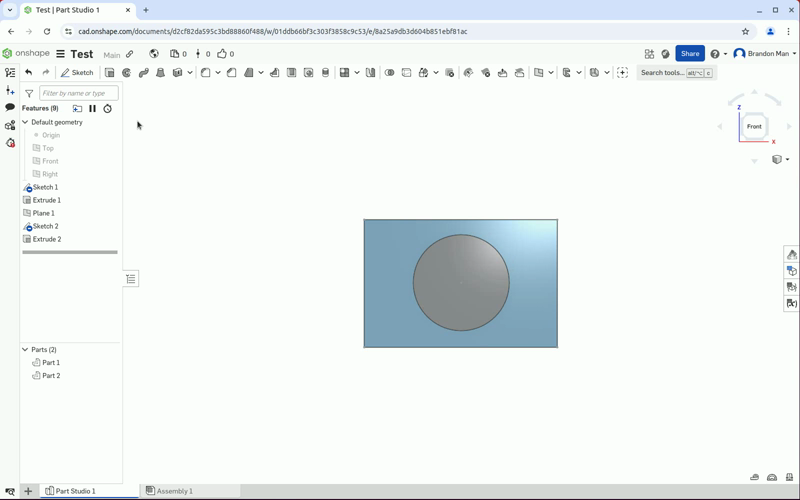
key(shift+h)
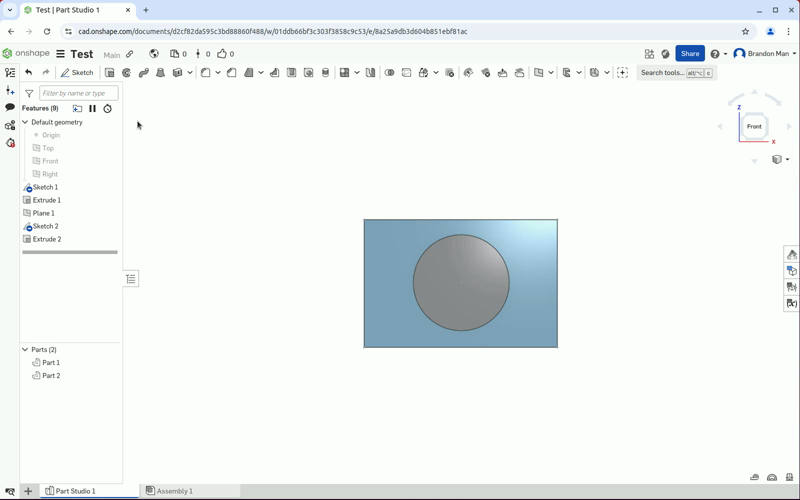
key(shift+7)
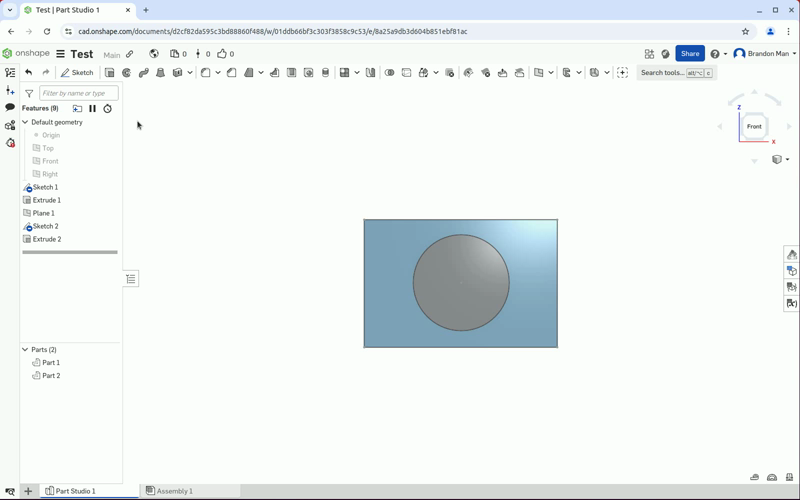
key(left, 2)
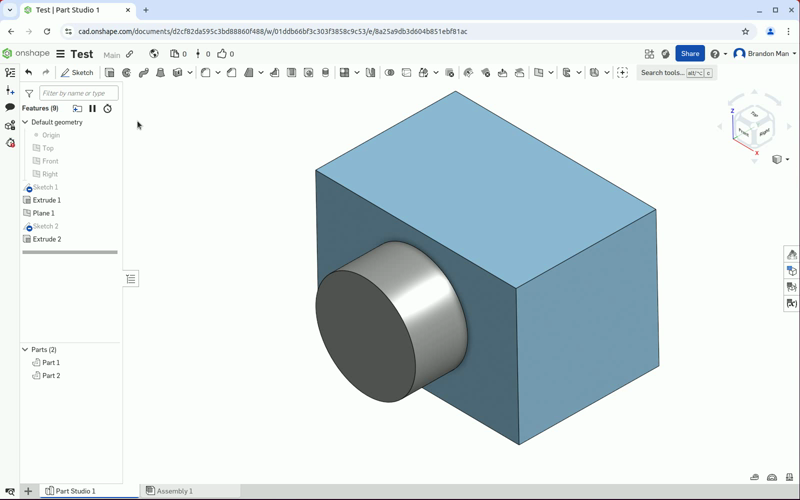
key(down, 2)
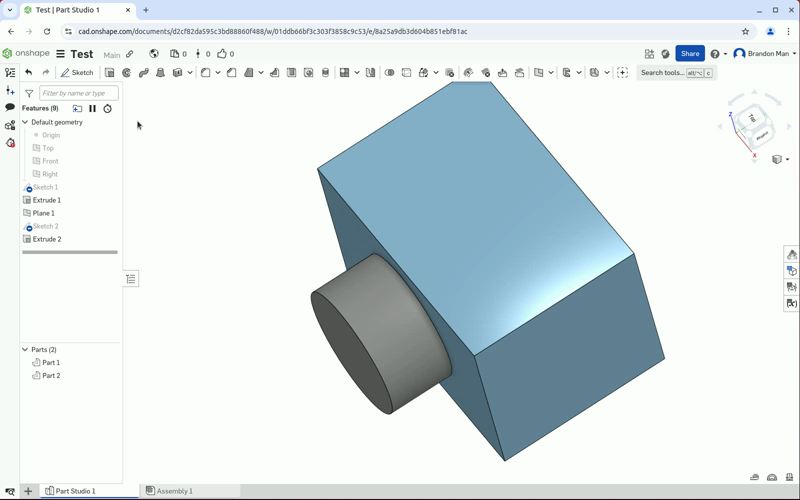
key(up, 2)
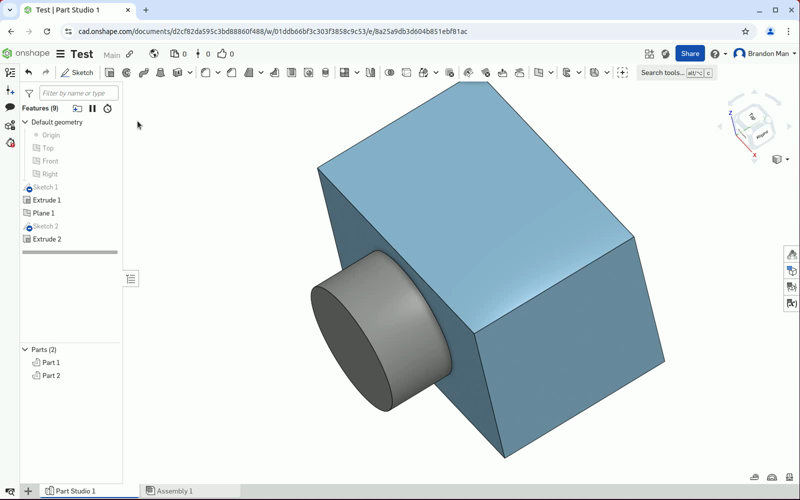
key(right, 2)
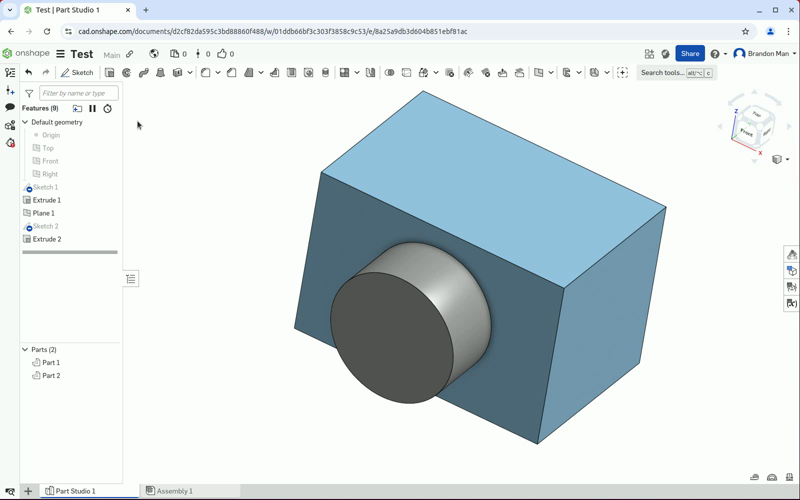
mouse_move(73, 189)
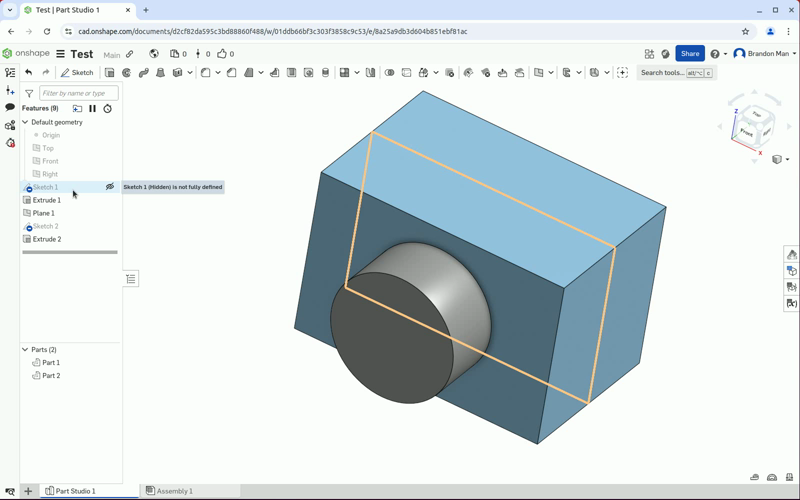
click(73, 189)